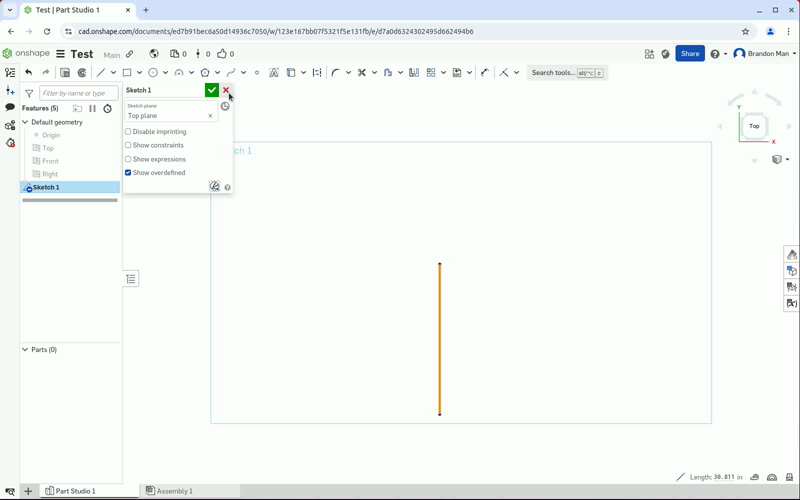
key(shift+h)
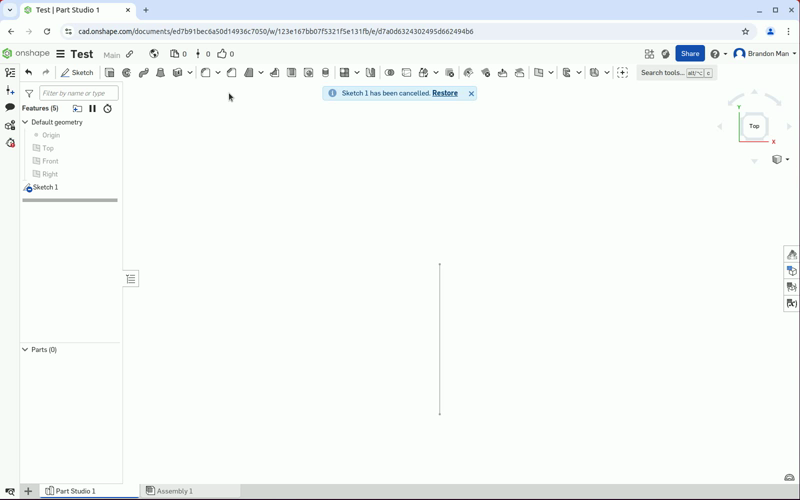
mouse_move(73, 352)
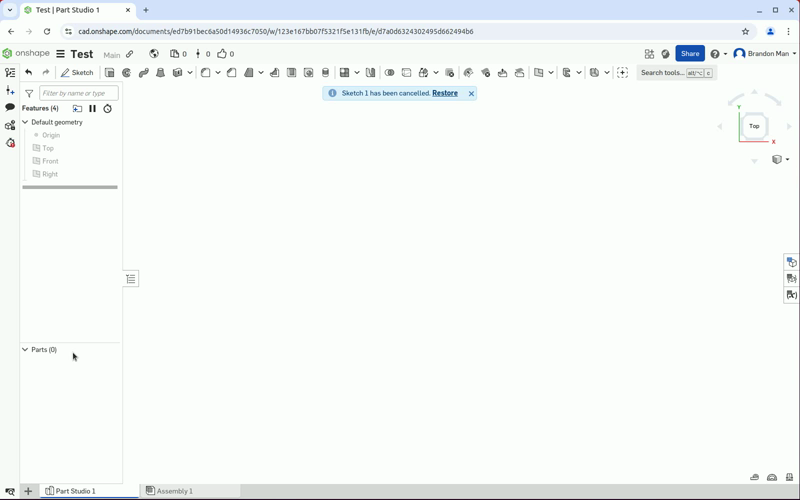
key(y)
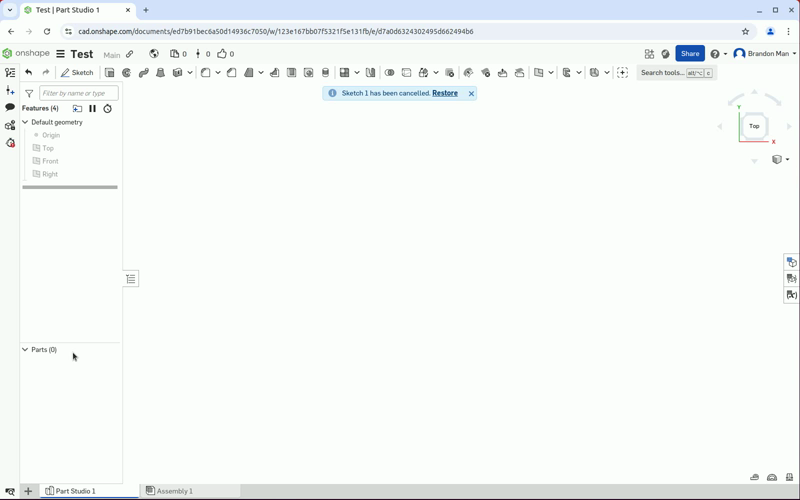
key(shift+p)
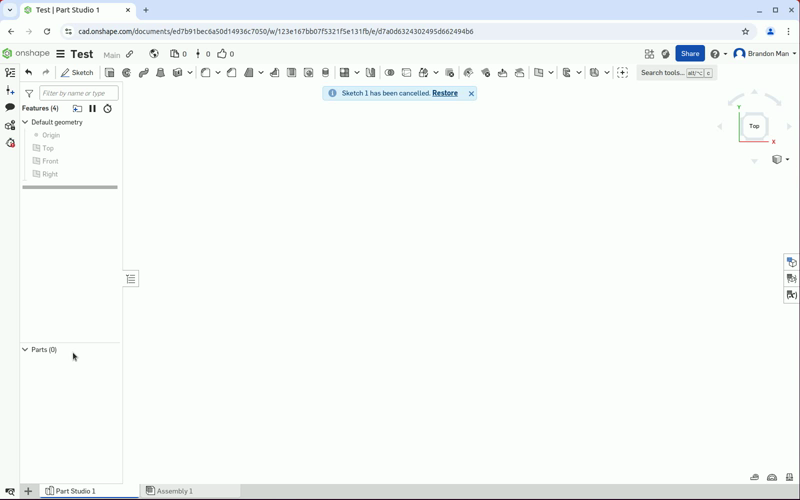
key(space)
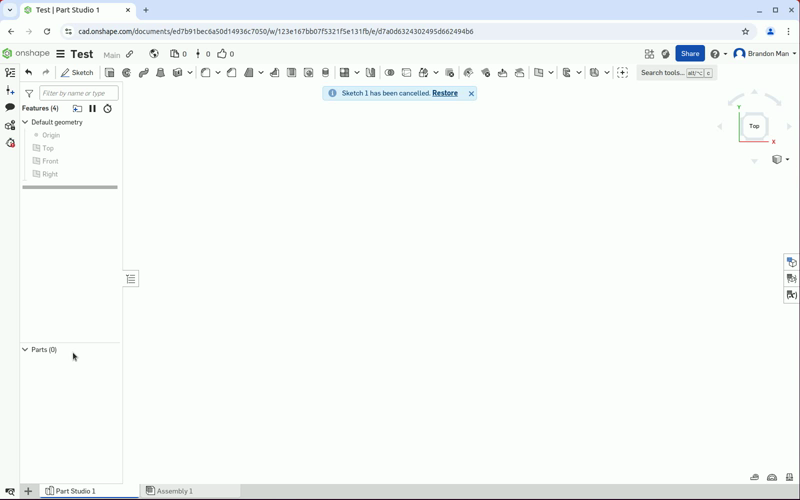
key_down(shift)
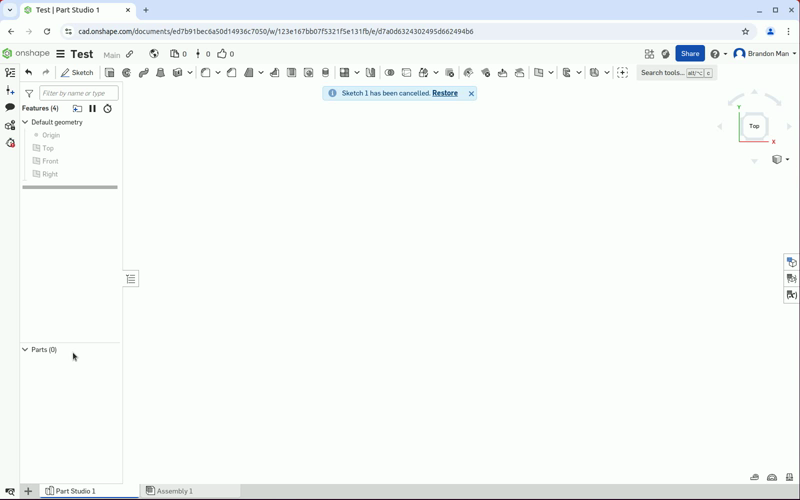
key(up)
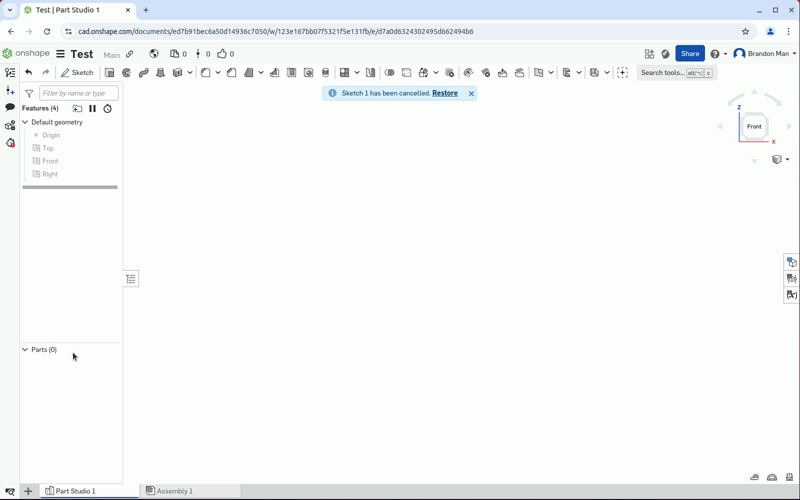
key_up(shift)
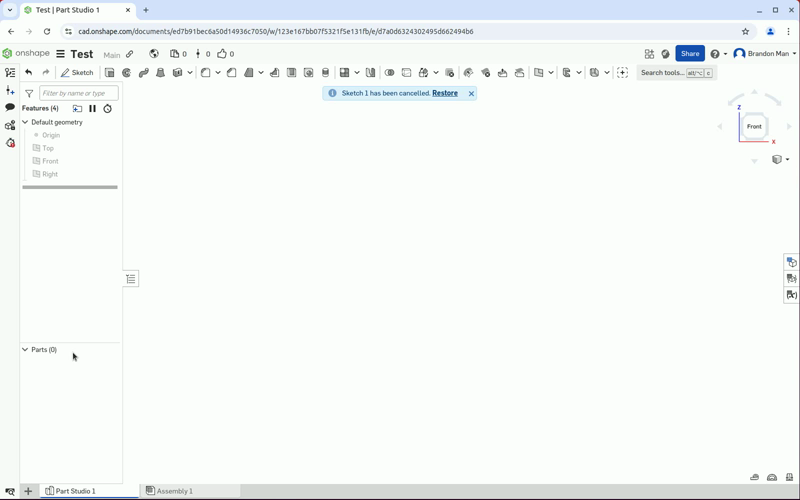
key(space)
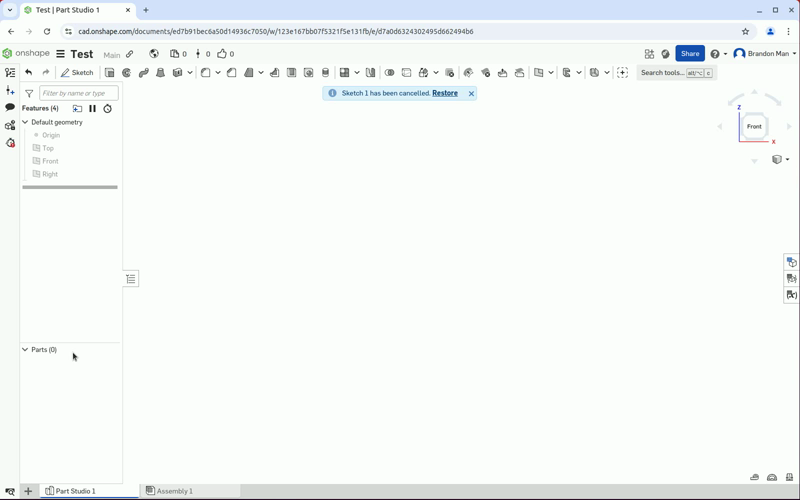
key_down(shift)
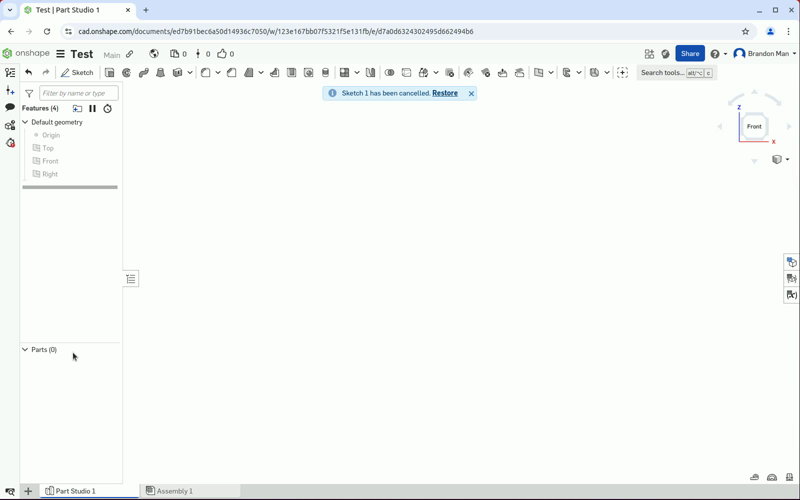
key(left)
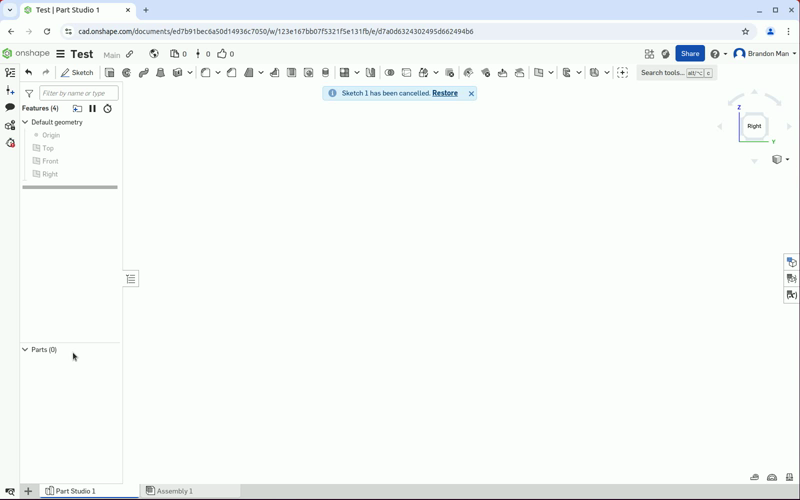
key_up(shift)
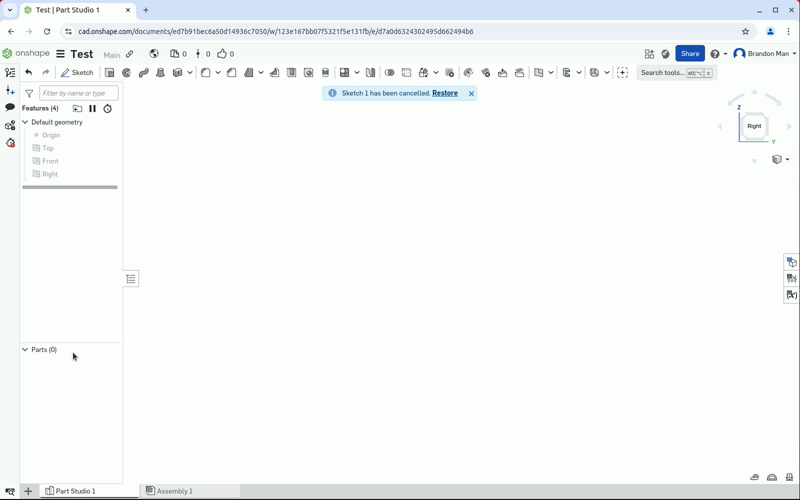
mouse_move(73, 352)
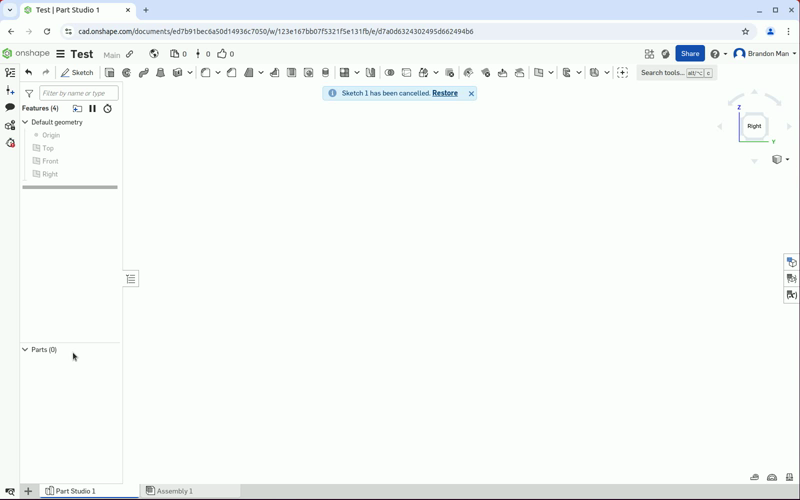
key(shift+y)
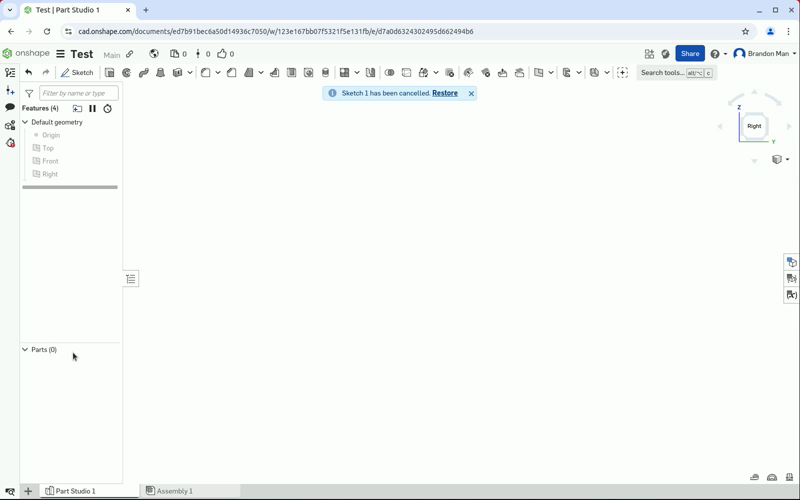
key(shift+s)
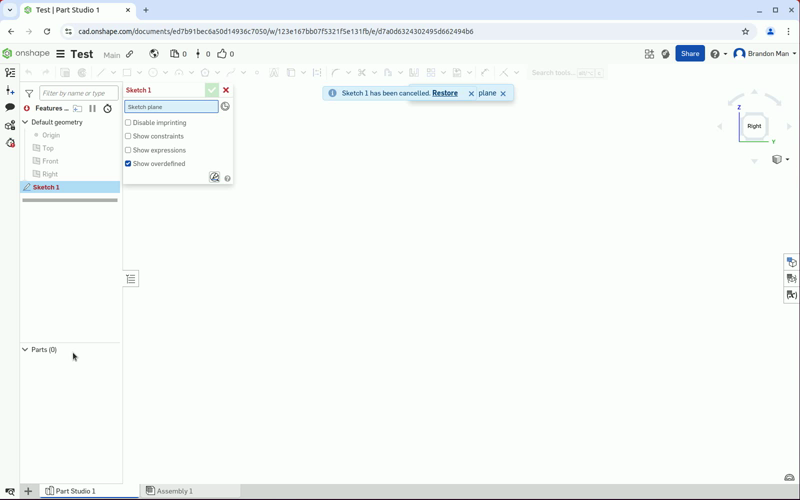
mouse_move(73, 176)
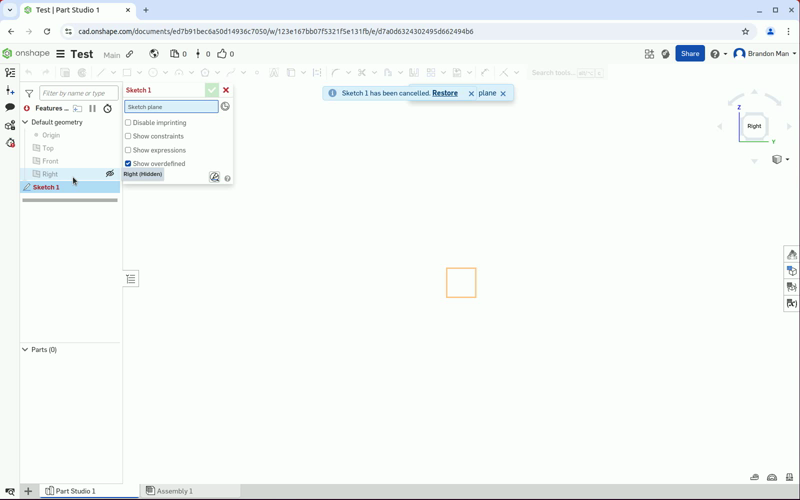
click(73, 176)
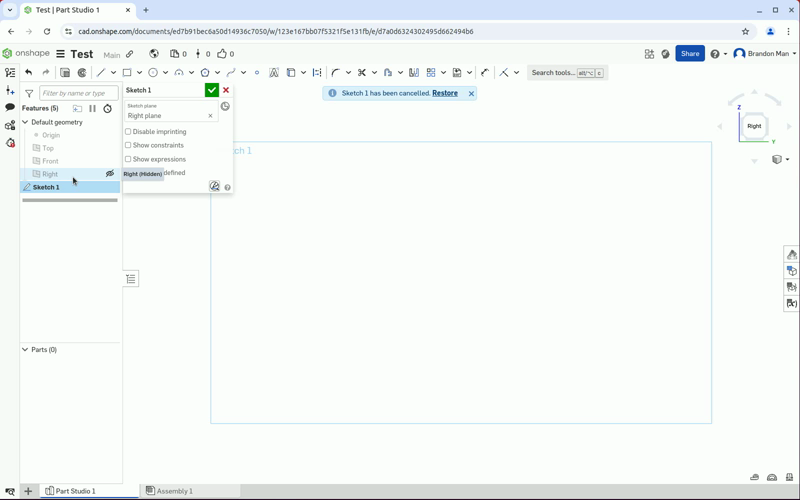
mouse_move(73, 352)
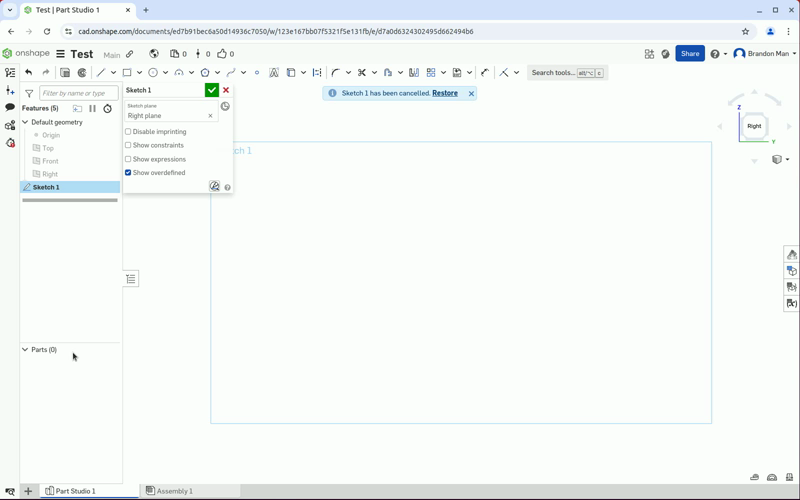
key(y)
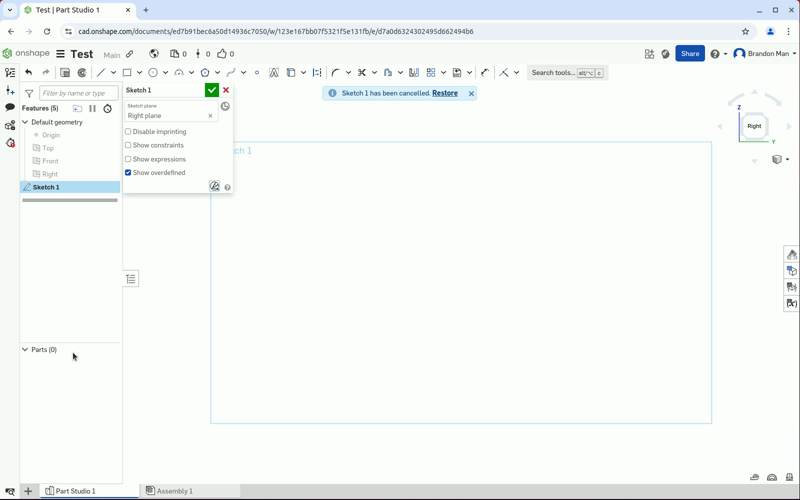
key(l)
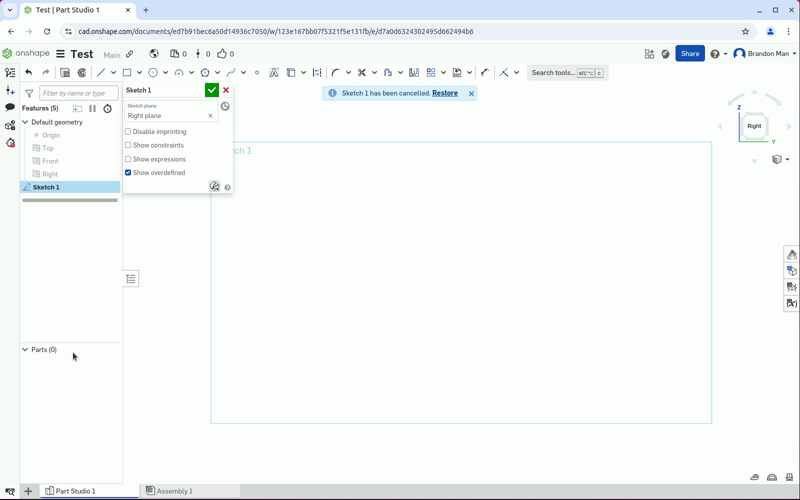
key_down(shift)
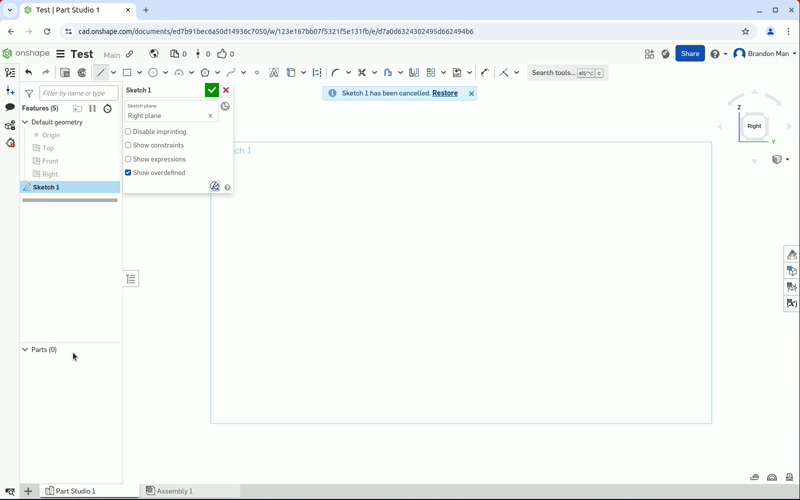
mouse_move(363, 340)
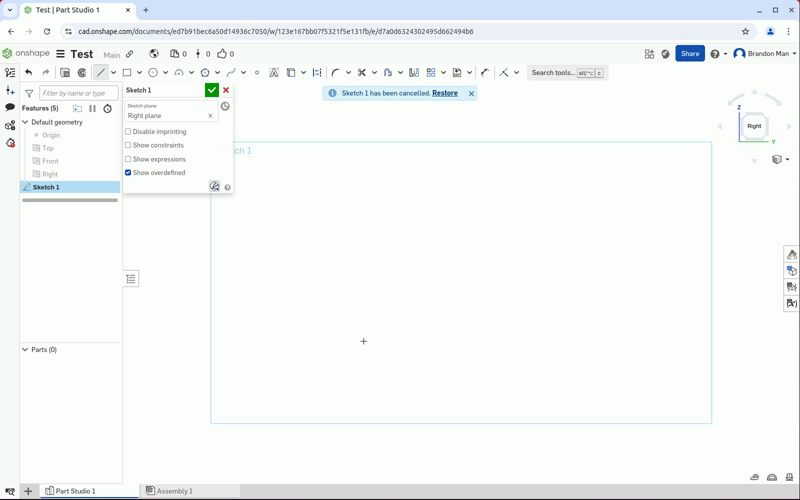
click(363, 340)
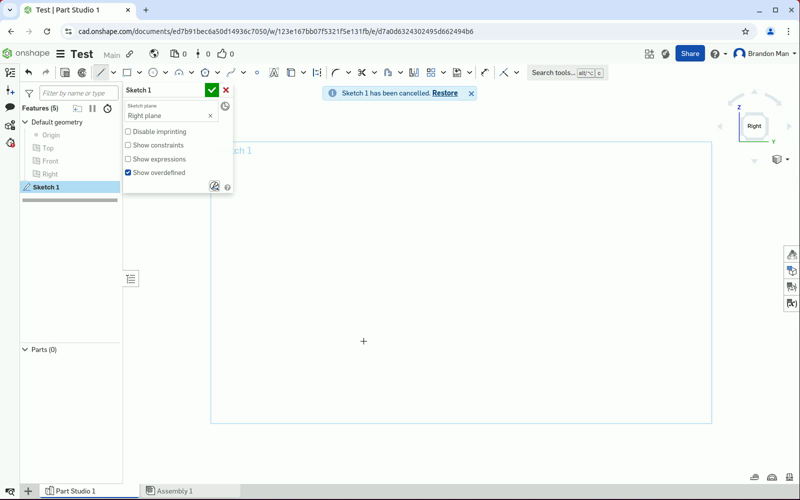
key_up(shift)
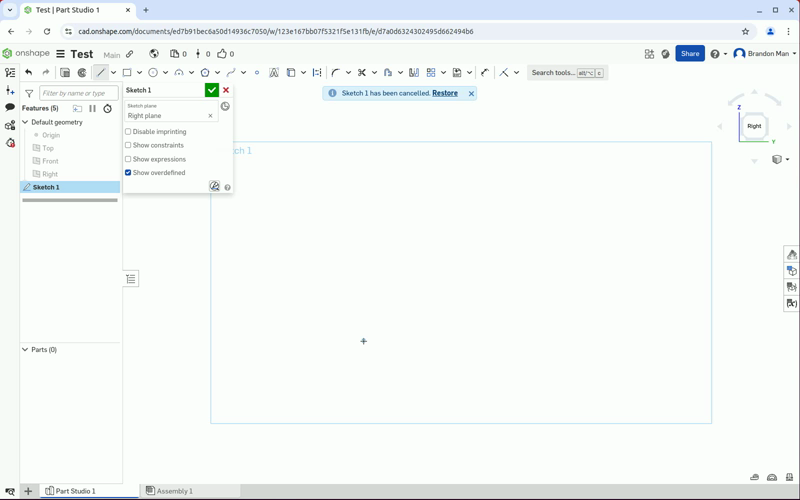
key_down(shift)
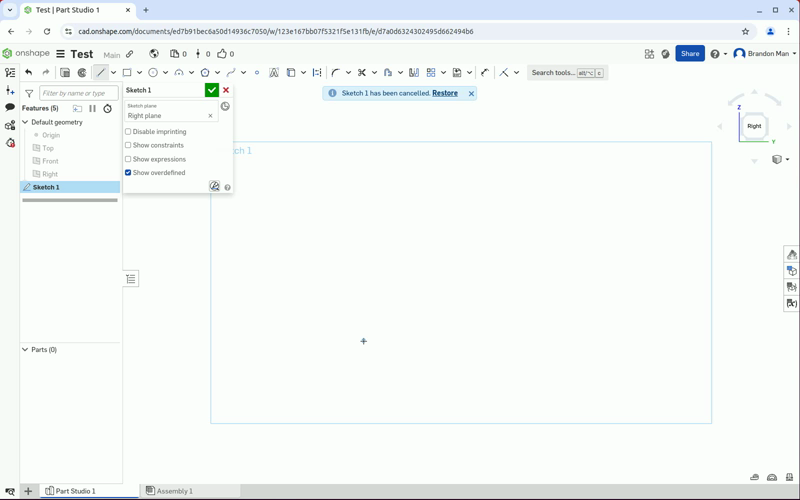
mouse_move(550, 340)
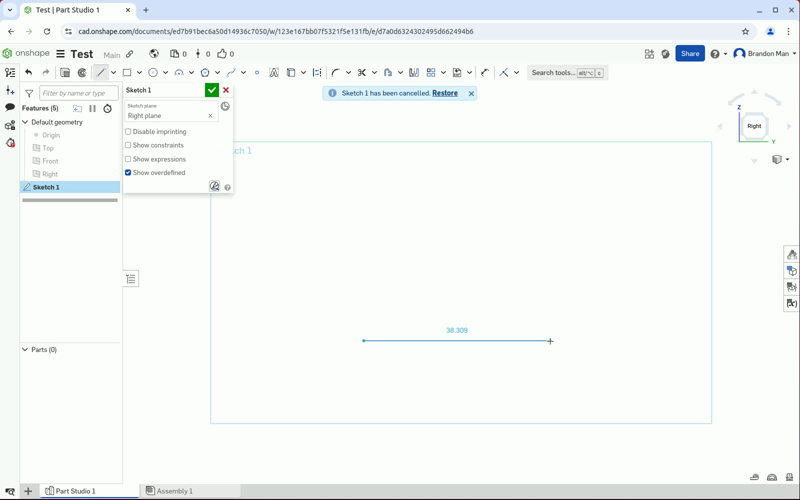
click(550, 340)
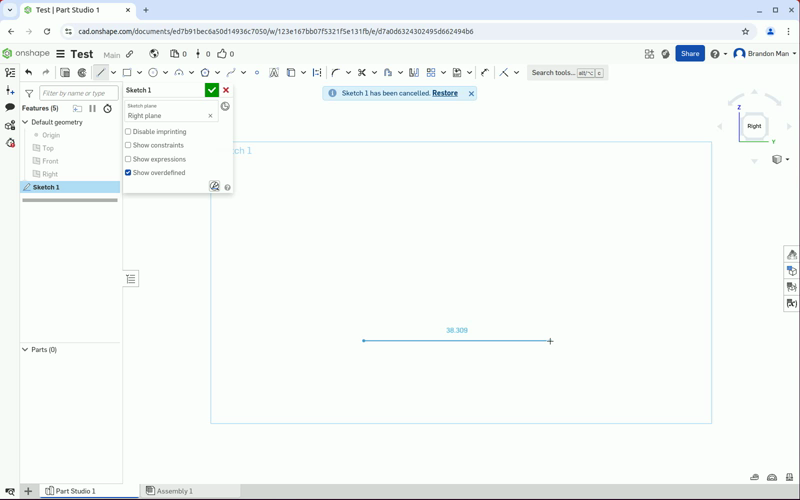
key_up(shift)
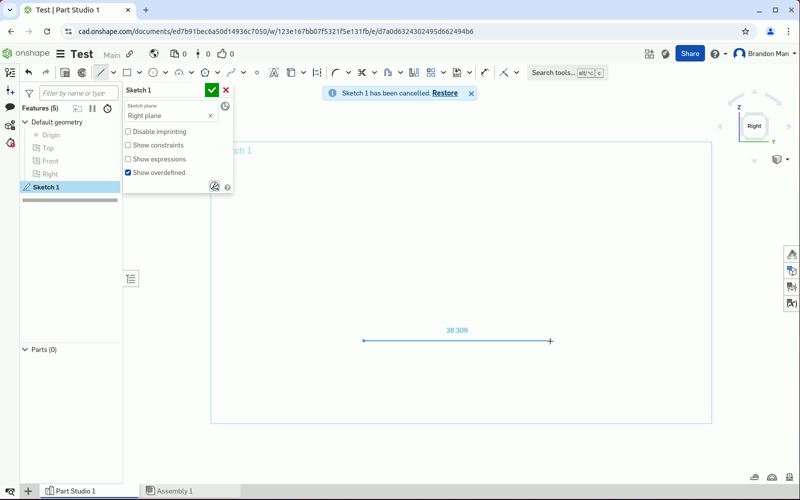
key_down(shift)
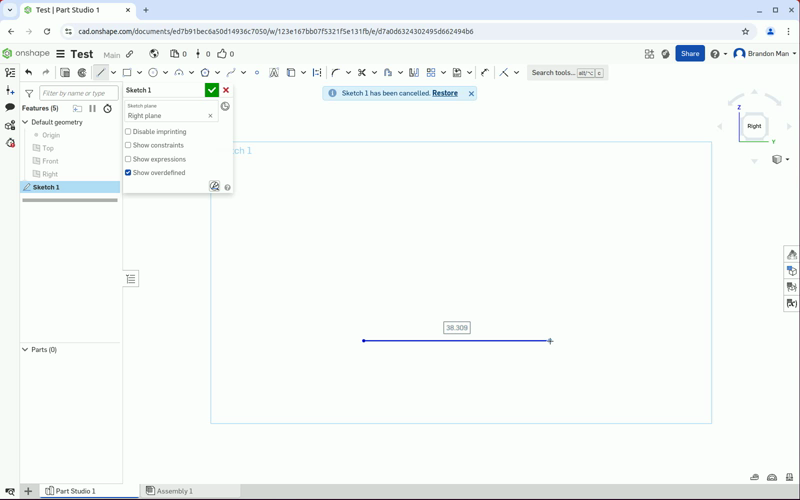
mouse_move(550, 171)
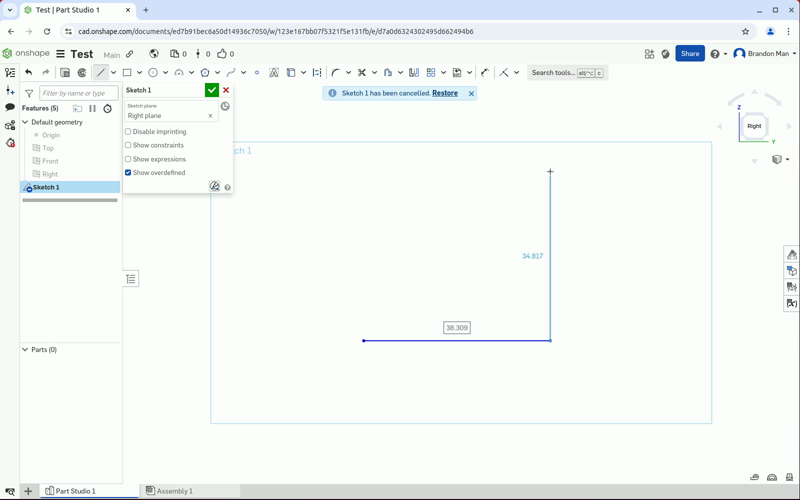
click(550, 171)
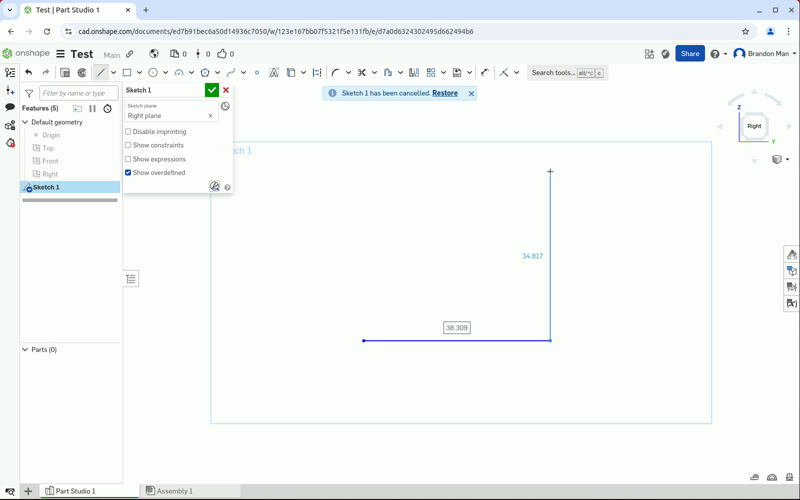
key_up(shift)
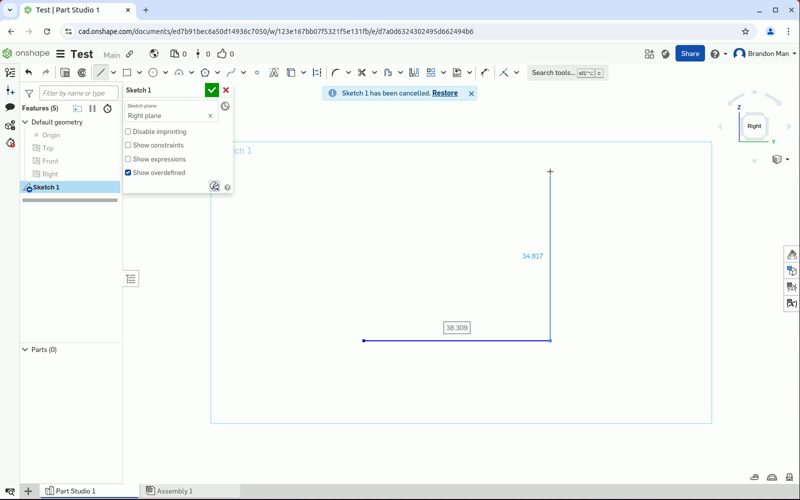
key_down(shift)
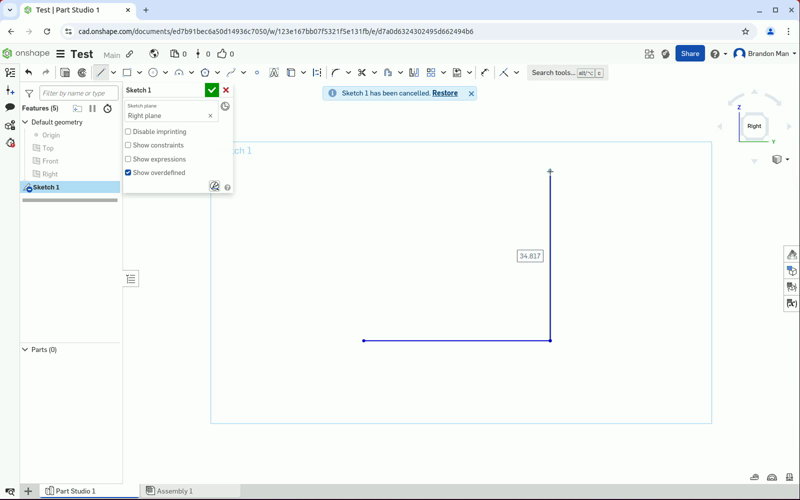
mouse_move(363, 171)
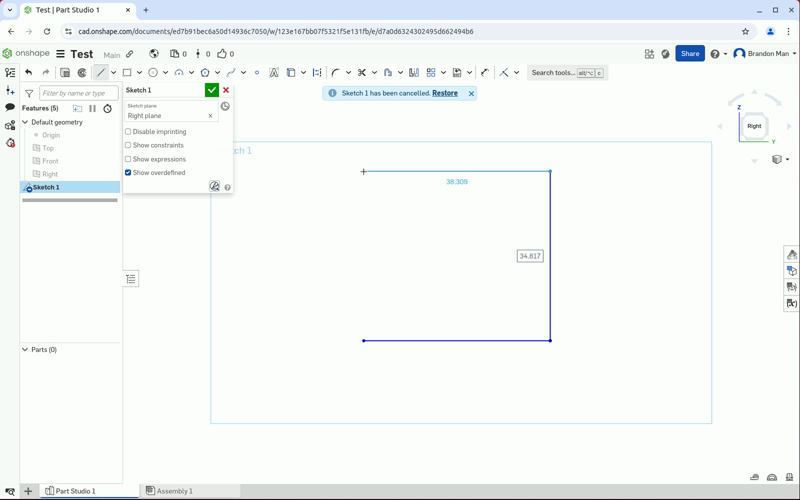
click(363, 171)
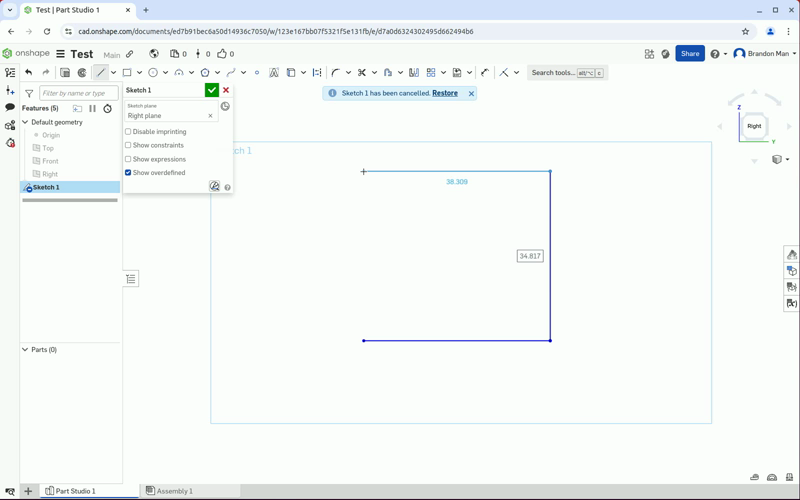
key_up(shift)
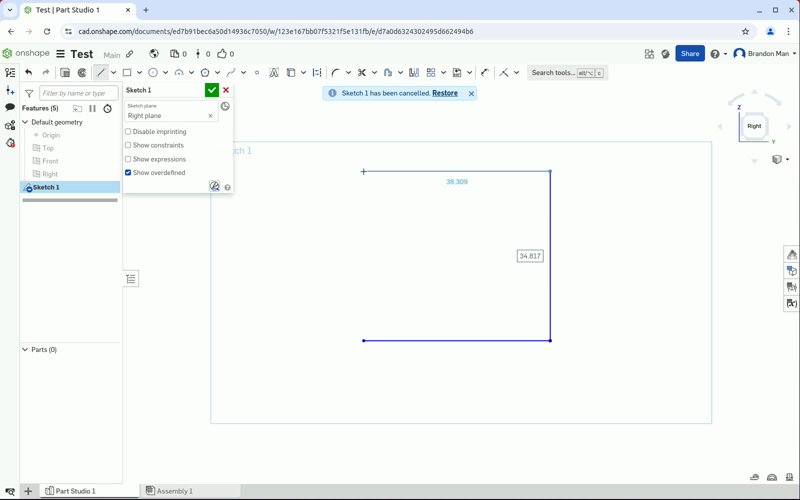
key_down(shift)
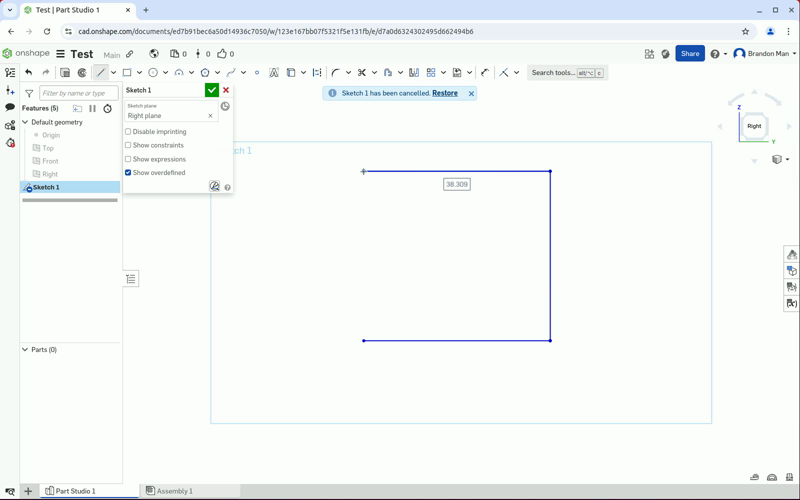
mouse_move(363, 340)
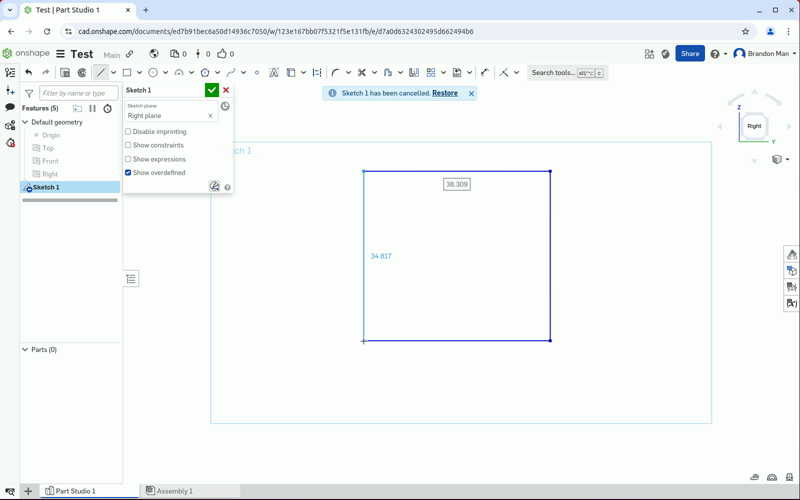
key_up(shift)
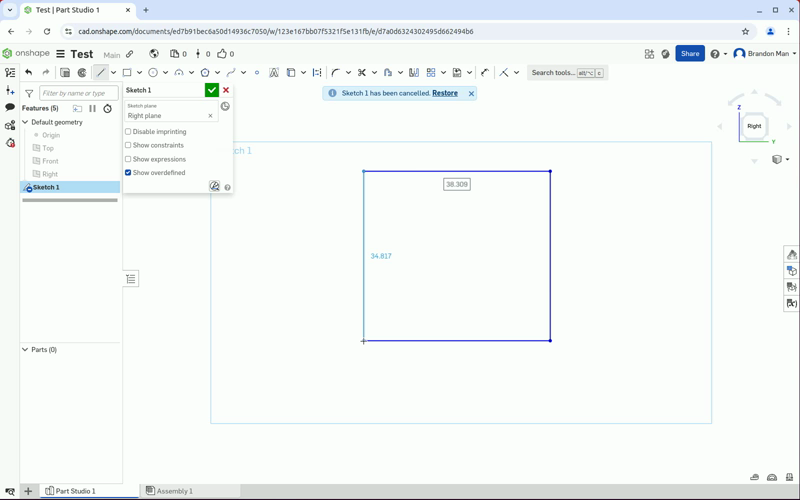
click(363, 340)
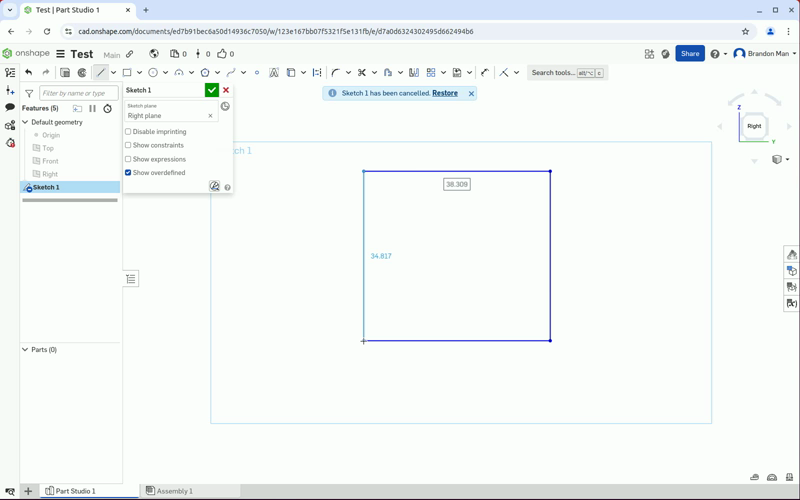
key(esc)
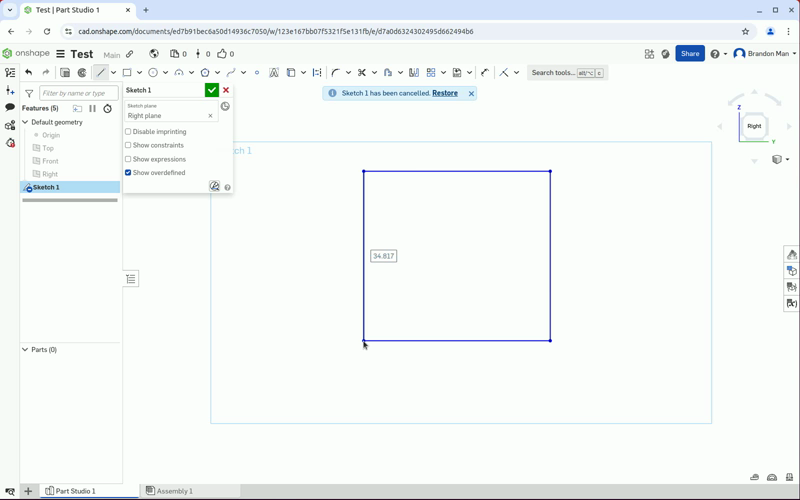
mouse_move(516, 239)
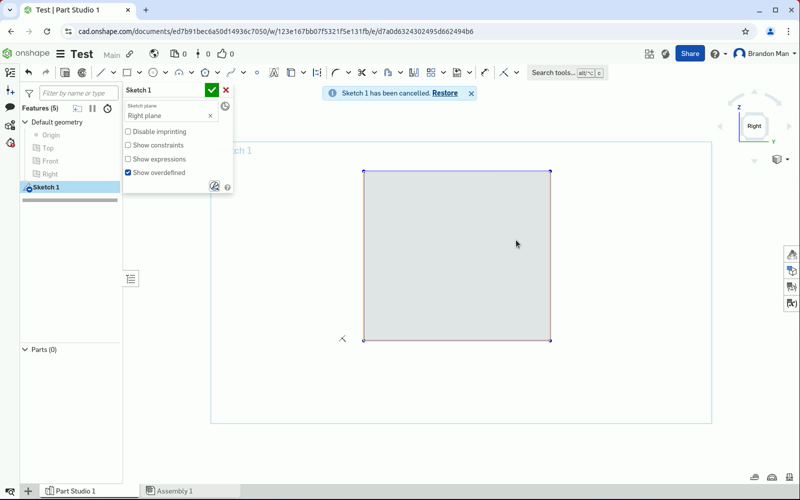
click(516, 239)
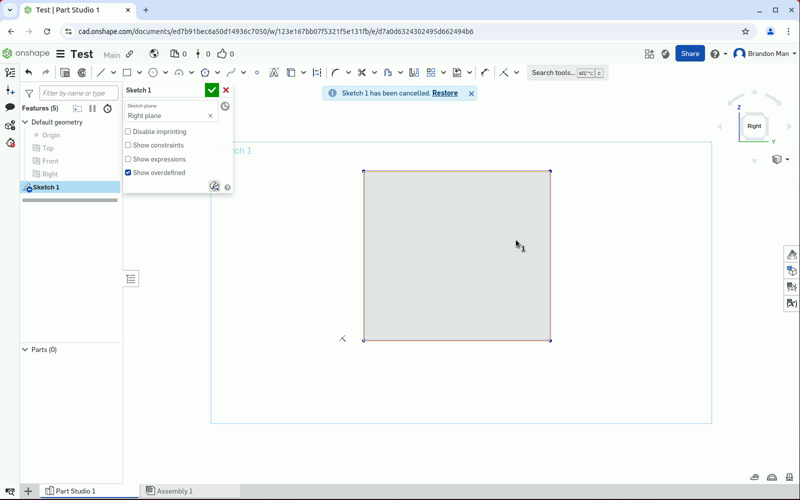
mouse_move(73, 352)
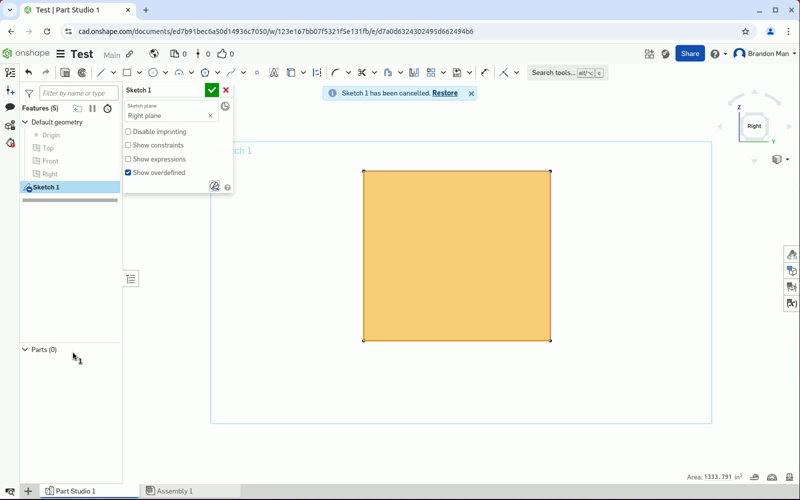
key(shift+y)
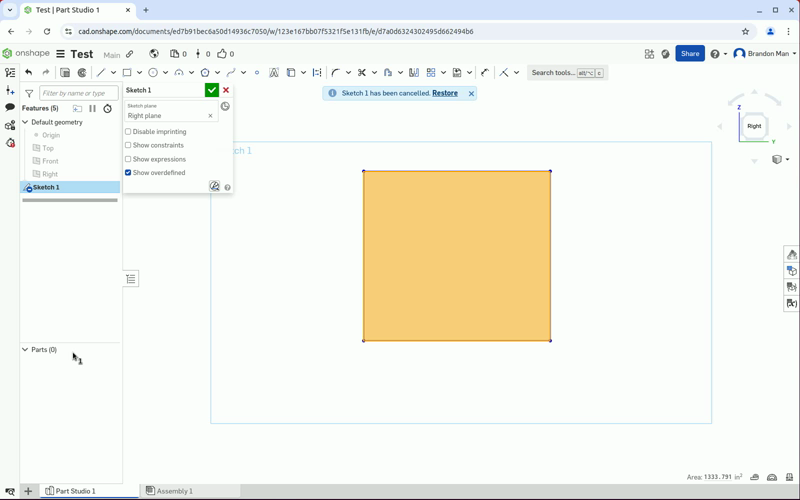
key(shift+e)
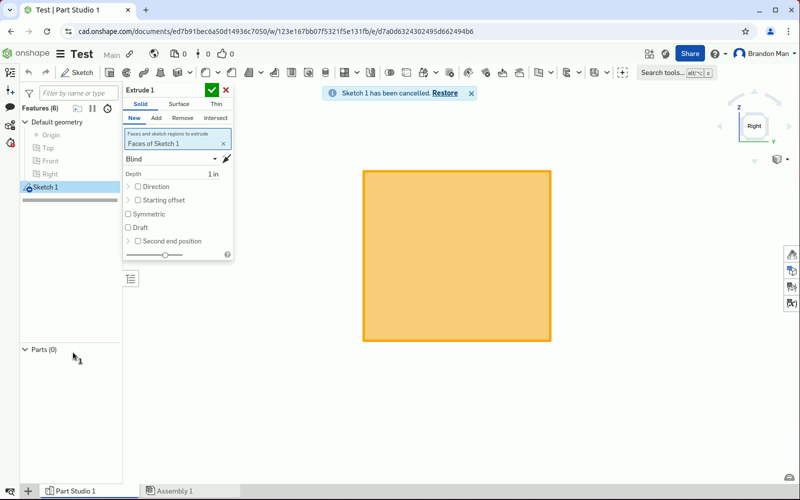
mouse_move(143, 106)
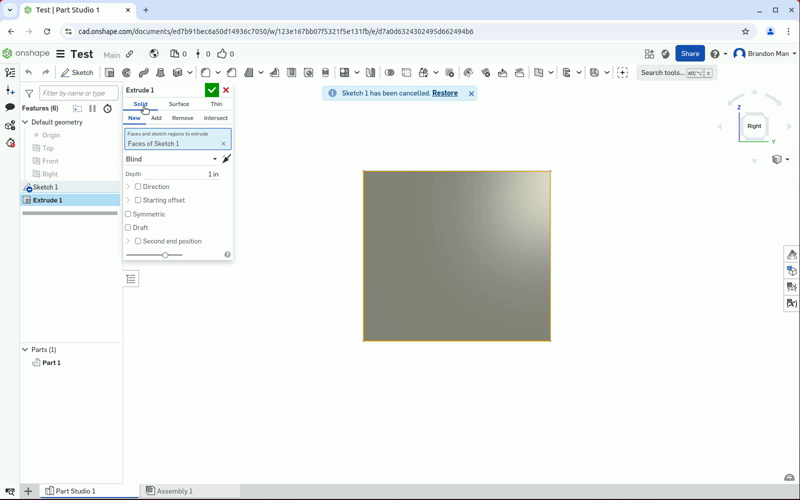
click(143, 106)
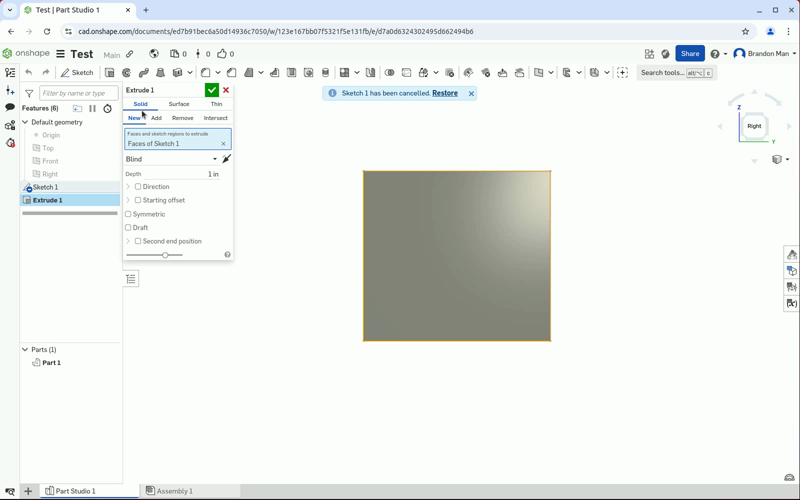
mouse_move(137, 120)
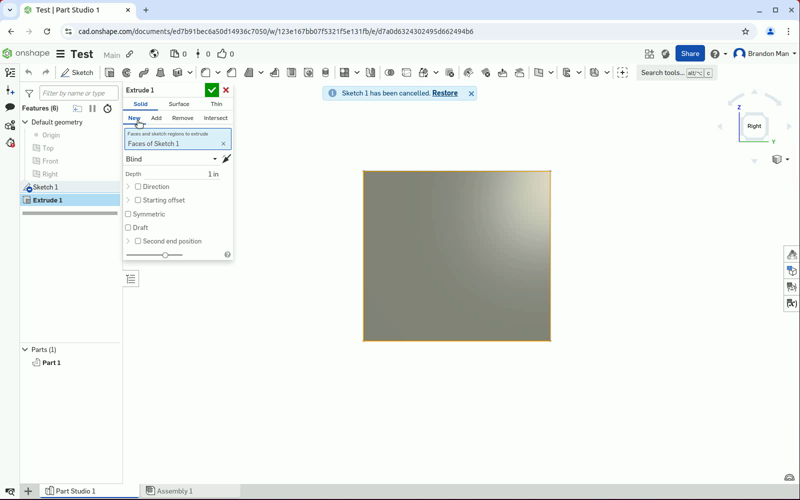
click(137, 120)
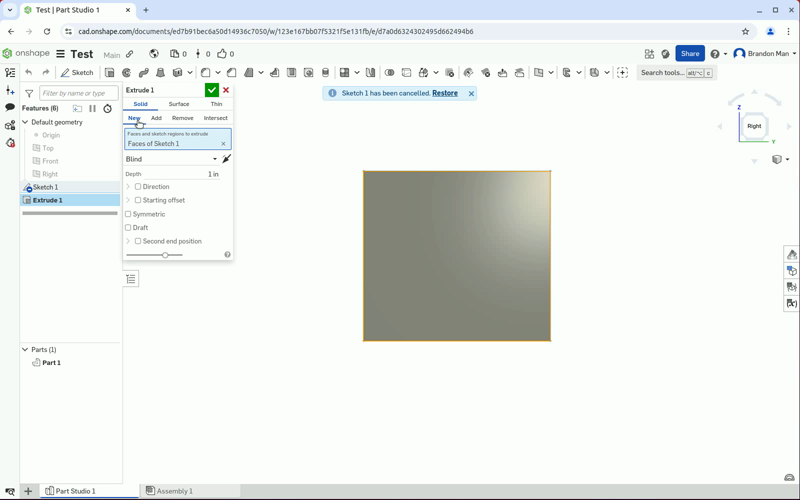
key(tab, 4)
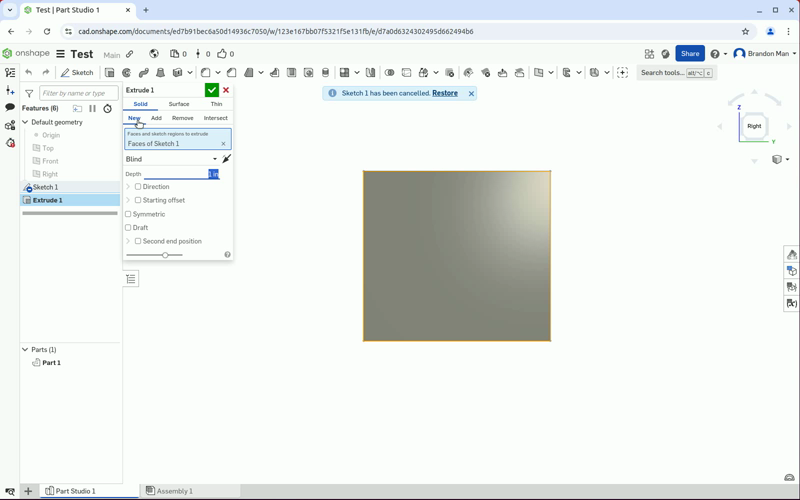
text(-7.221)
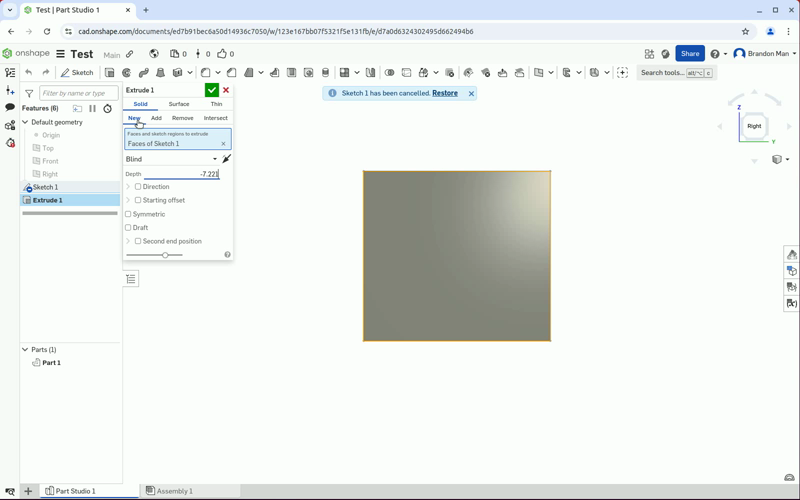
key(enter)
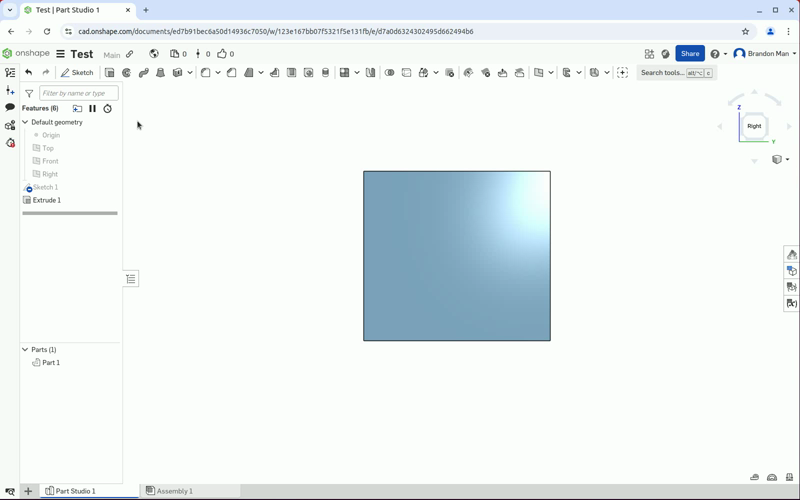
key(shift+h)
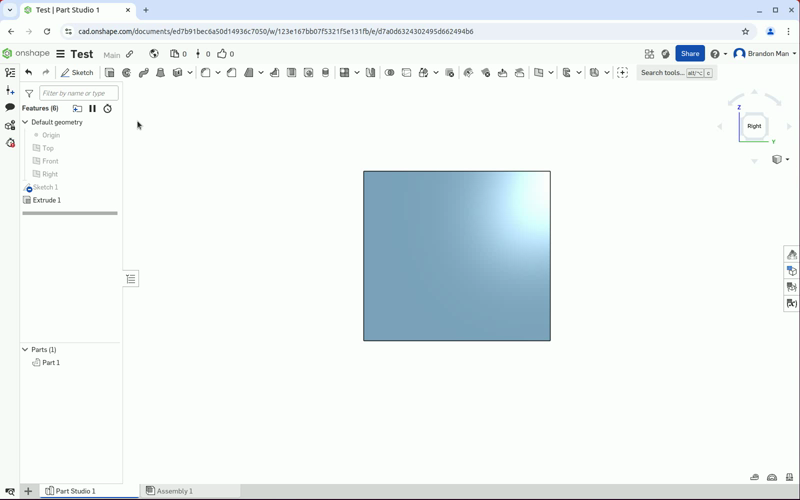
key(shift+h)
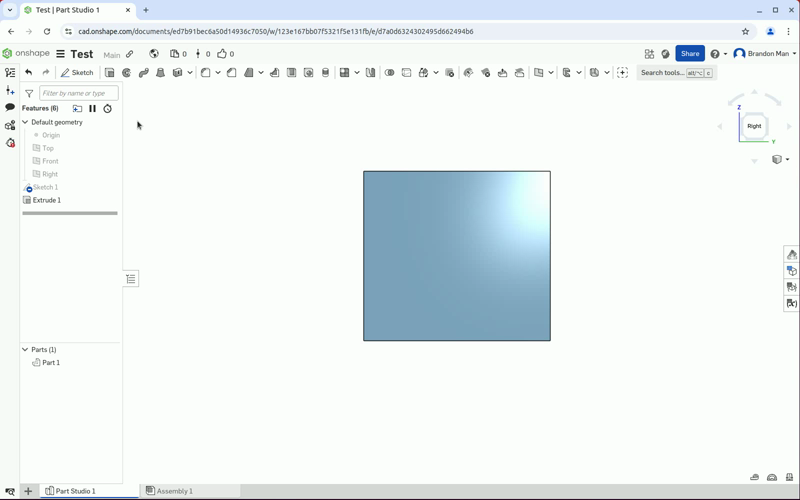
mouse_move(73, 189)
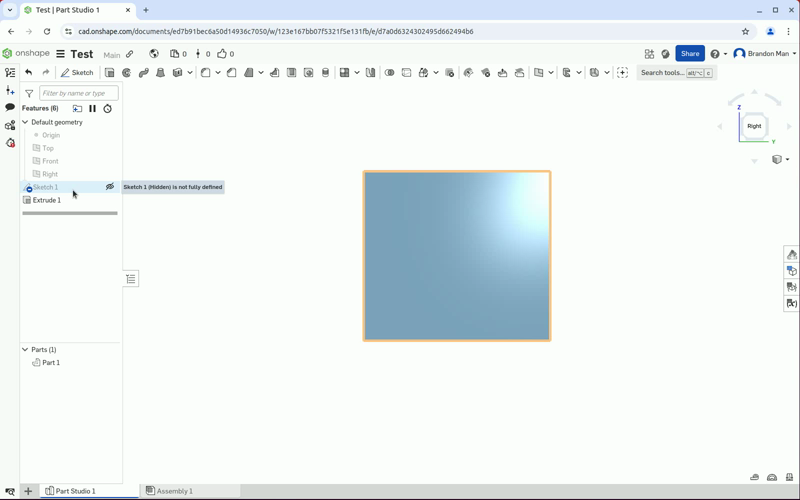
click(73, 189)
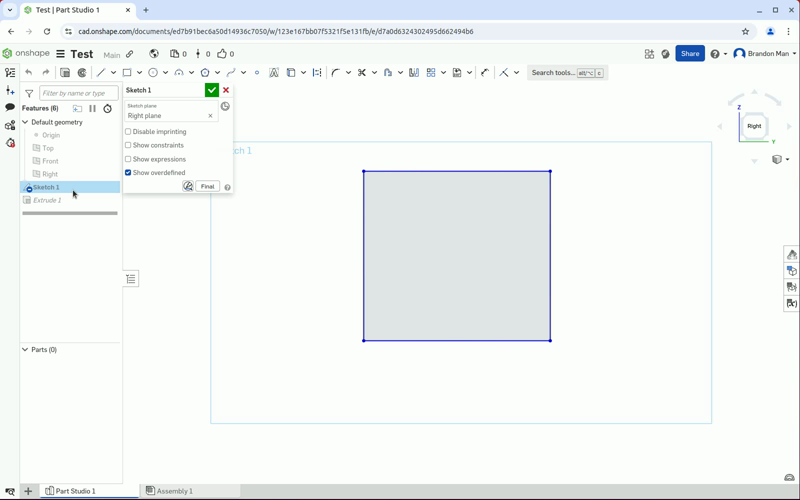
mouse_move(229, 92)
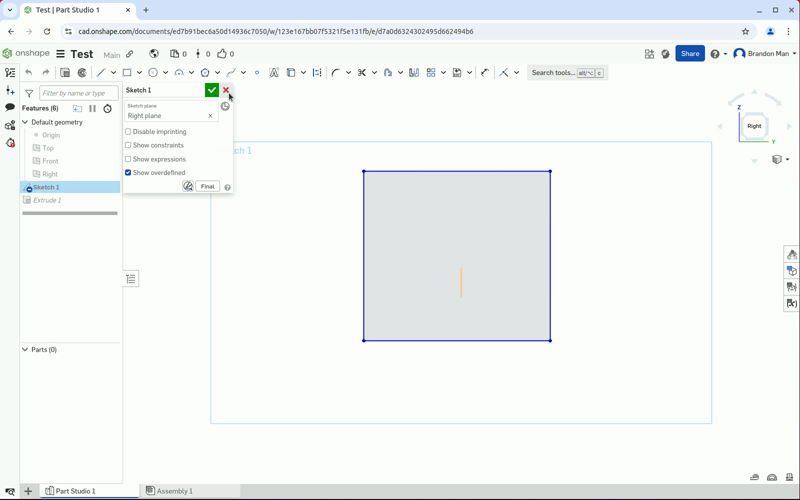
click(229, 92)
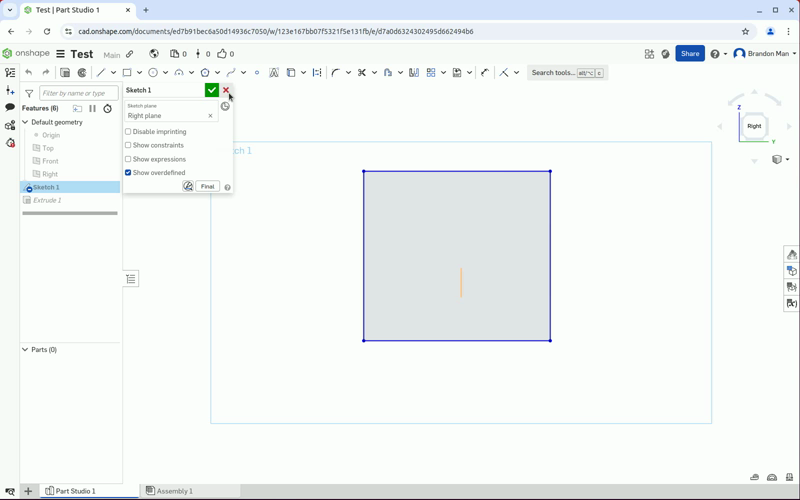
key(shift+s)
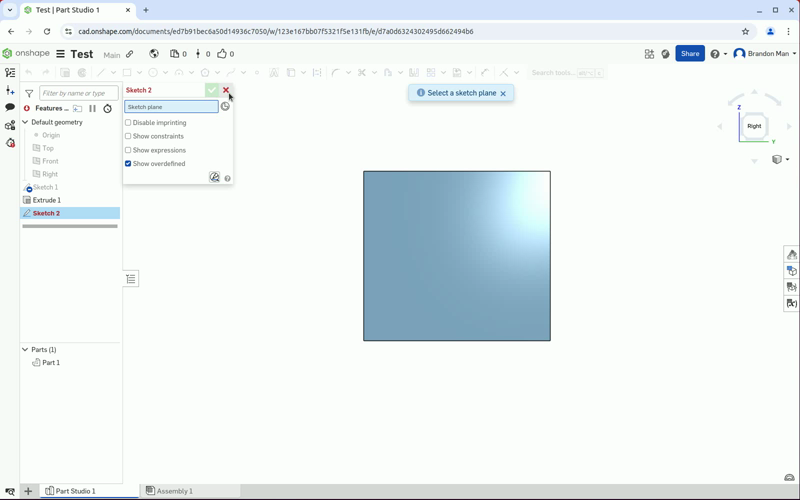
mouse_move(73, 176)
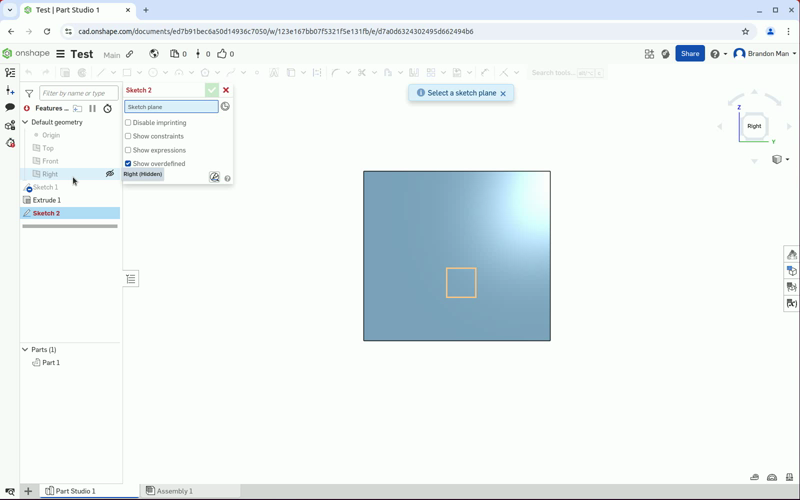
click(73, 176)
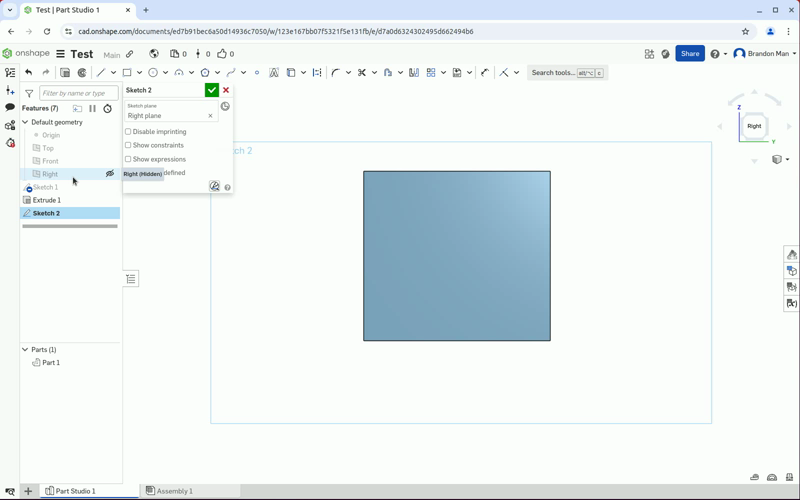
mouse_move(73, 352)
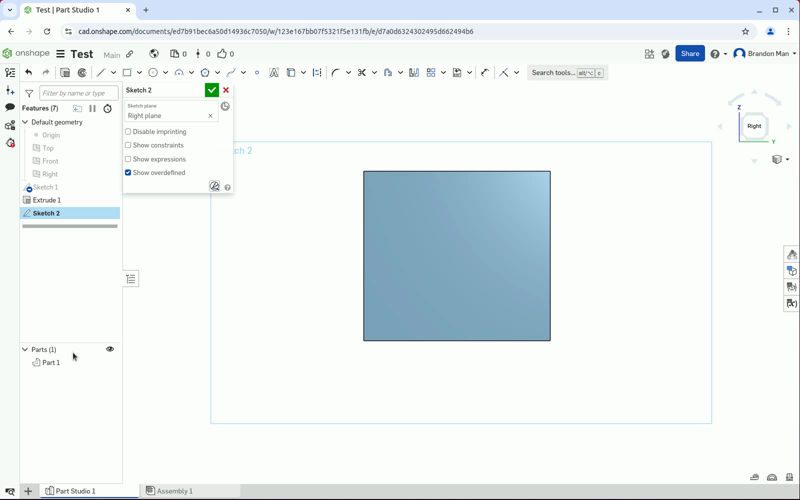
key(y)
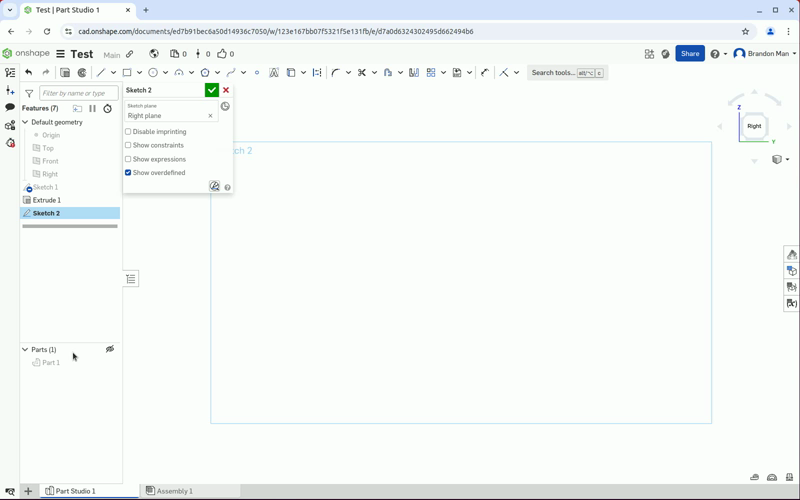
key(c)
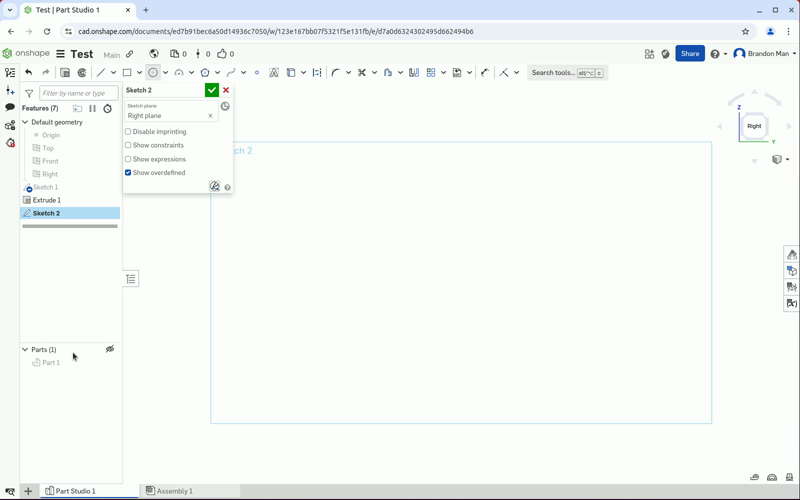
key_down(shift)
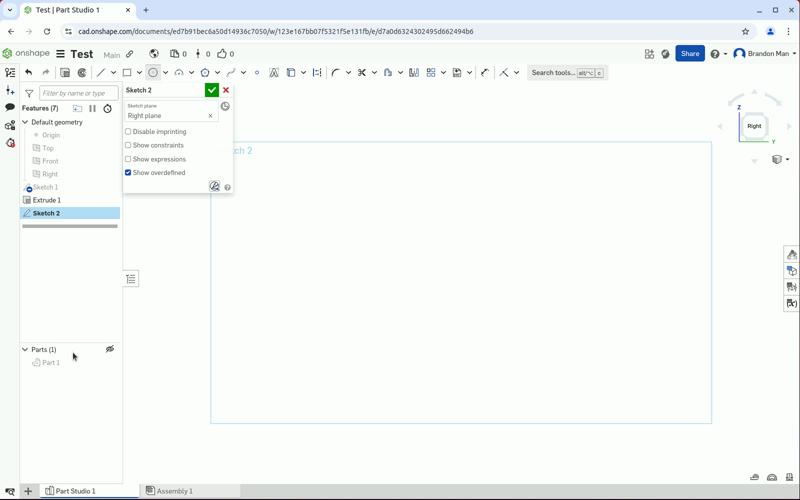
mouse_move(398, 282)
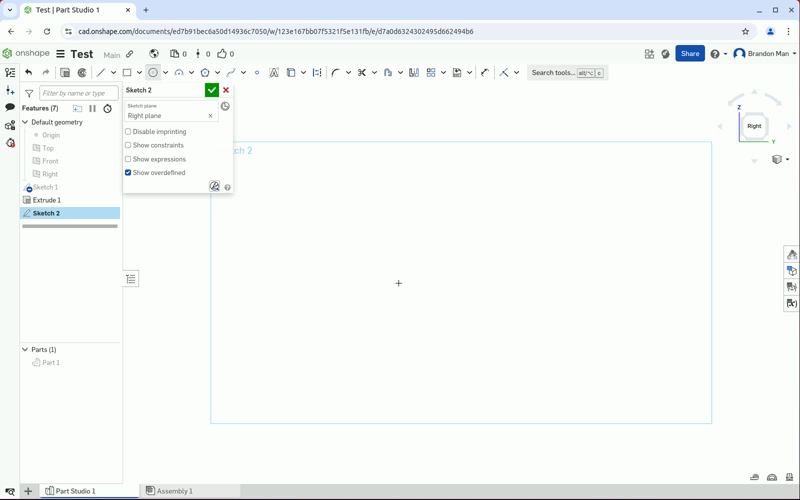
click(398, 282)
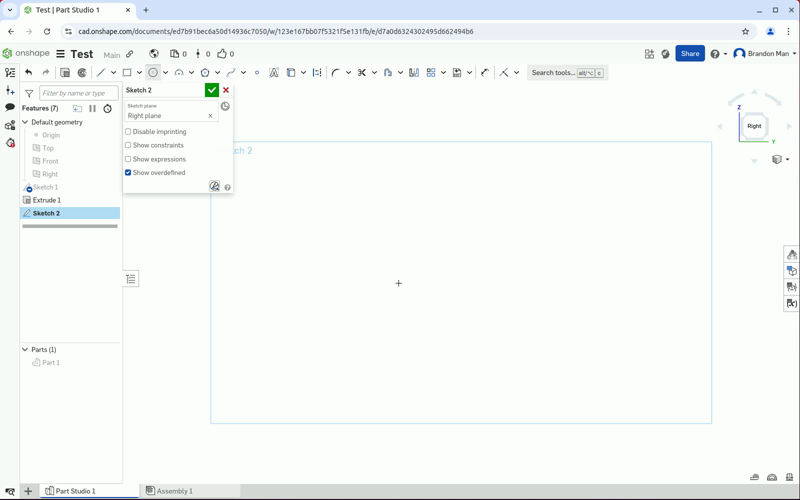
key_up(shift)
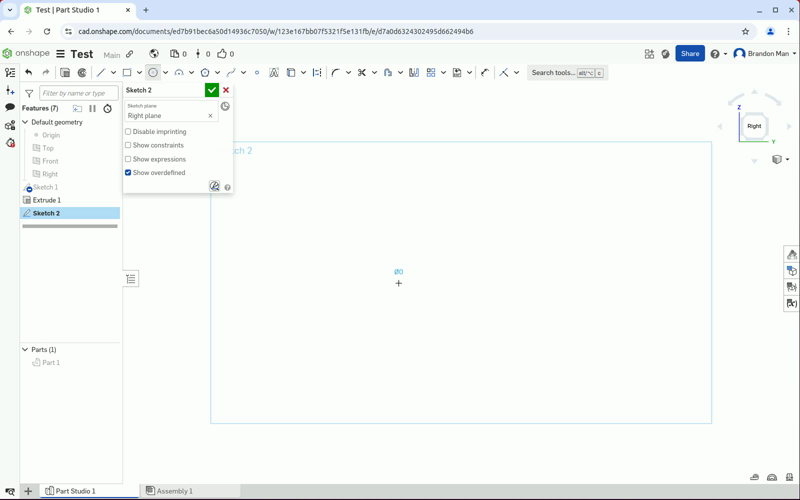
mouse_move(412, 282)
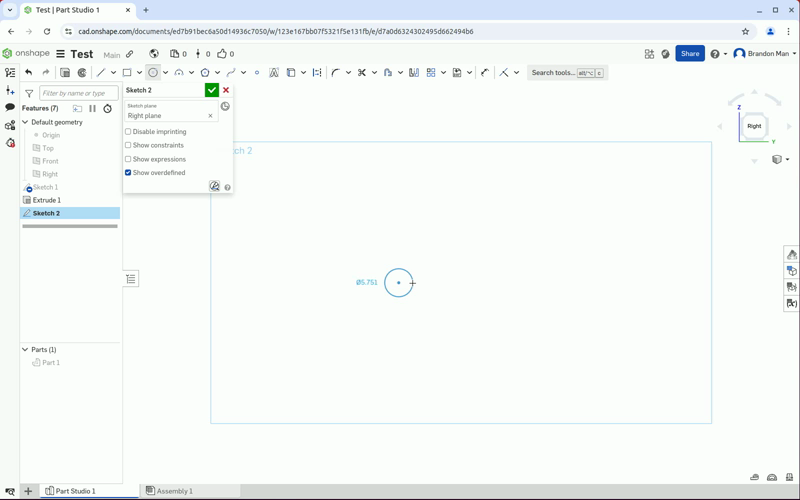
click(412, 282)
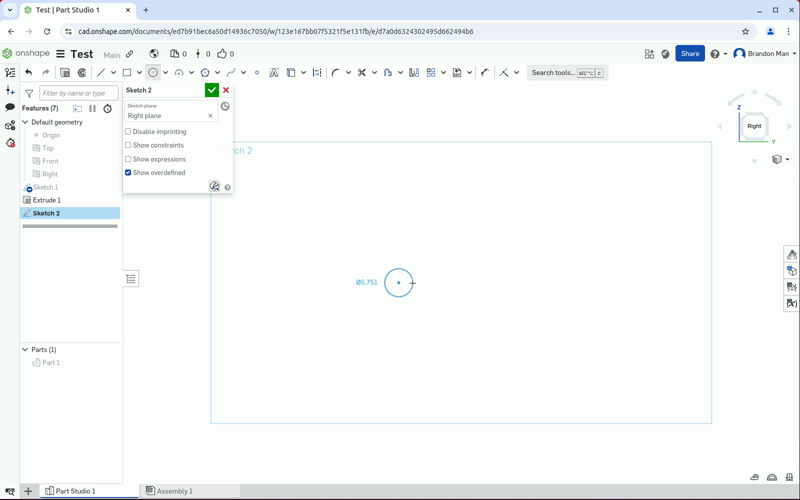
key(esc)
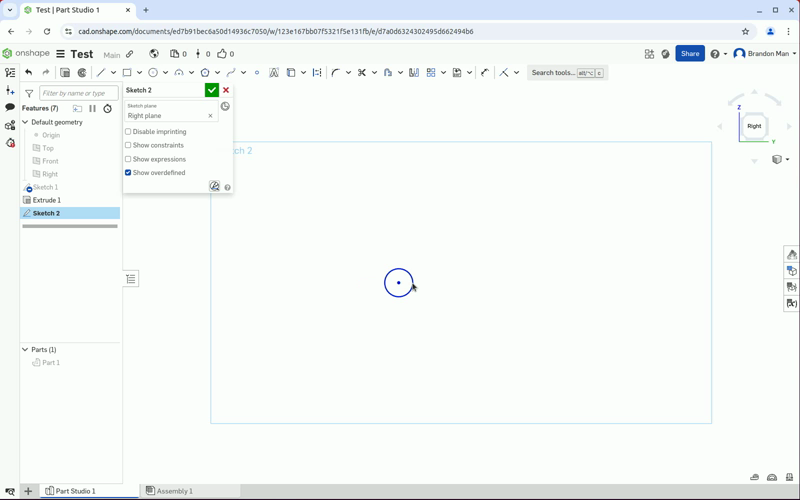
mouse_move(406, 288)
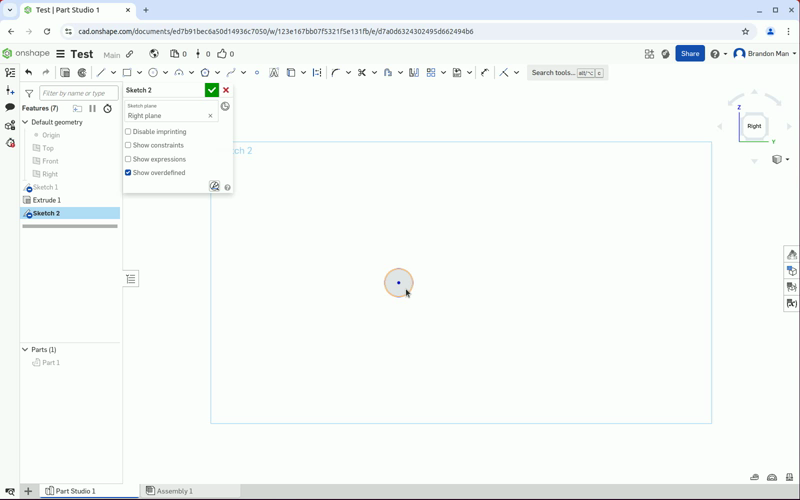
scroll(6)
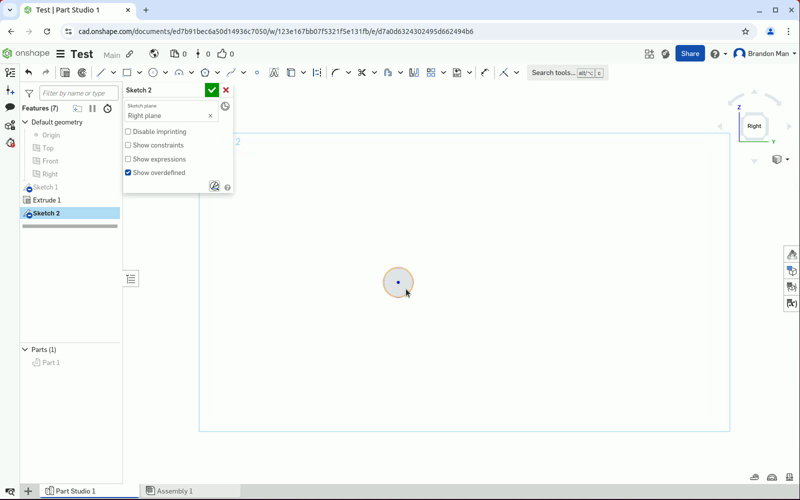
scroll(6)
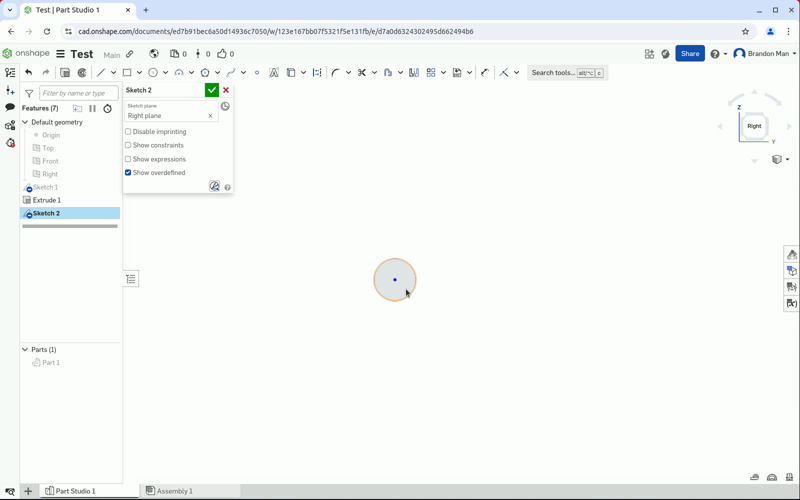
scroll(6)
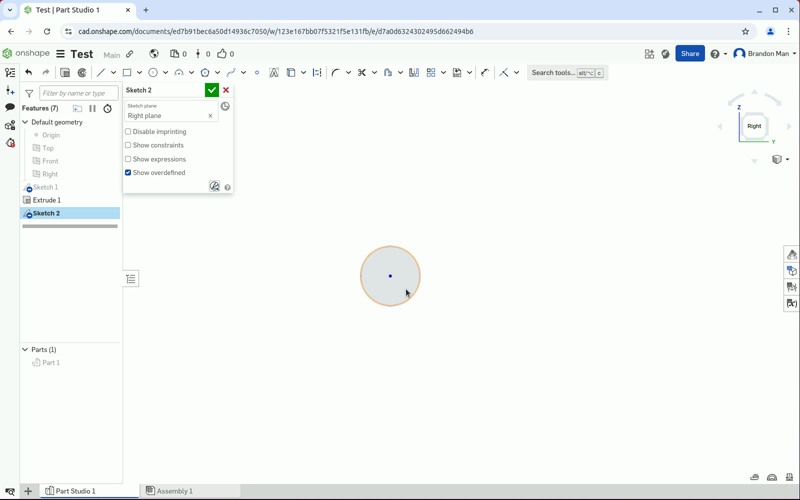
scroll(6)
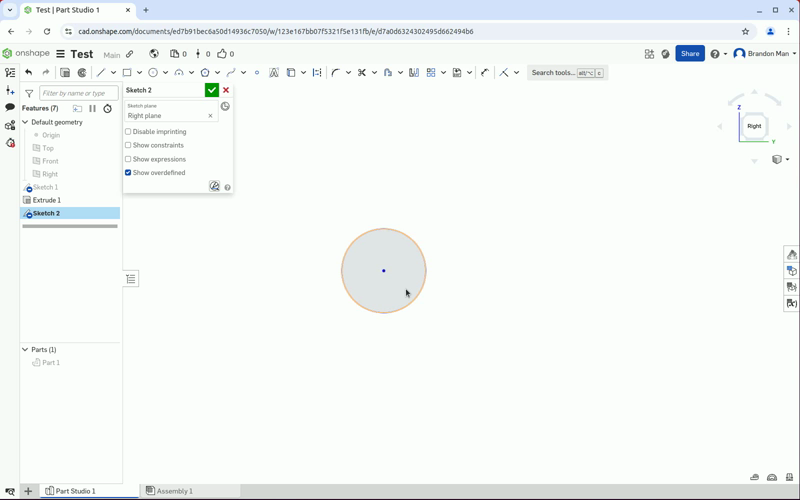
scroll(6)
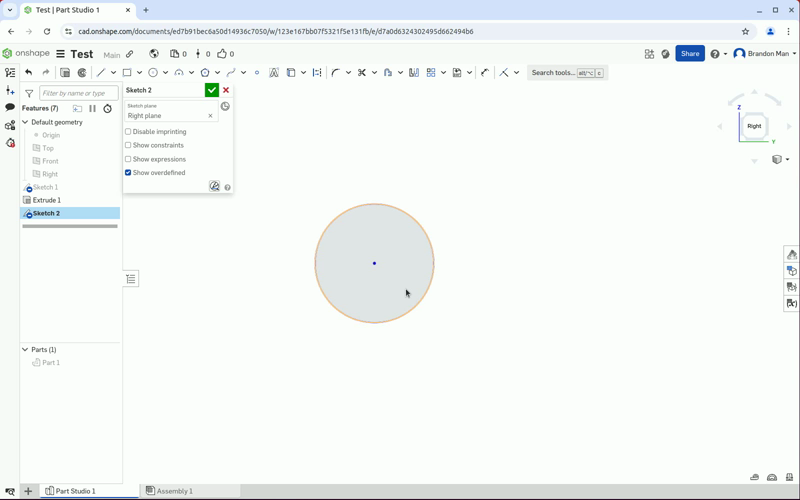
scroll(6)
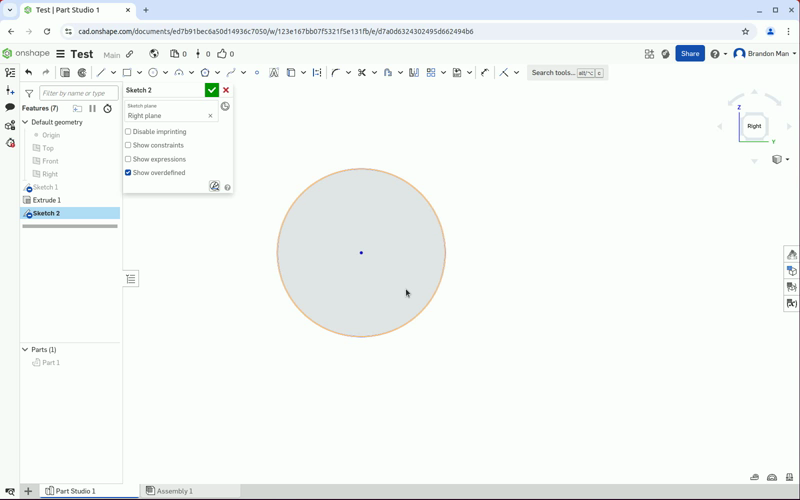
scroll(6)
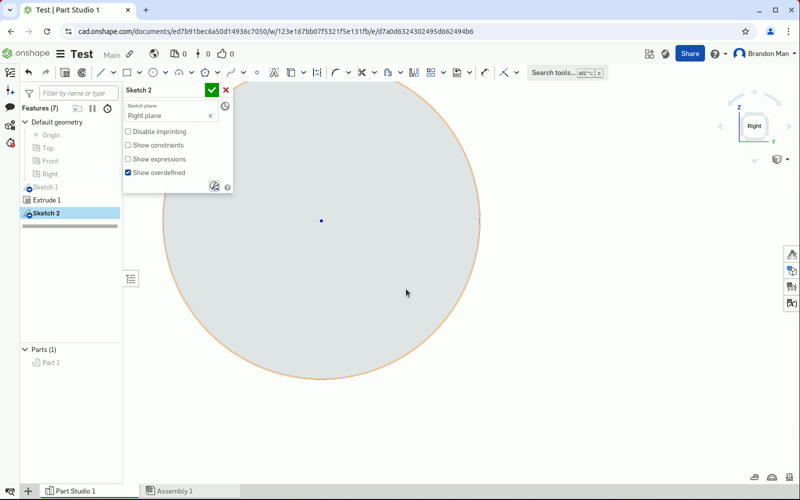
click(406, 288)
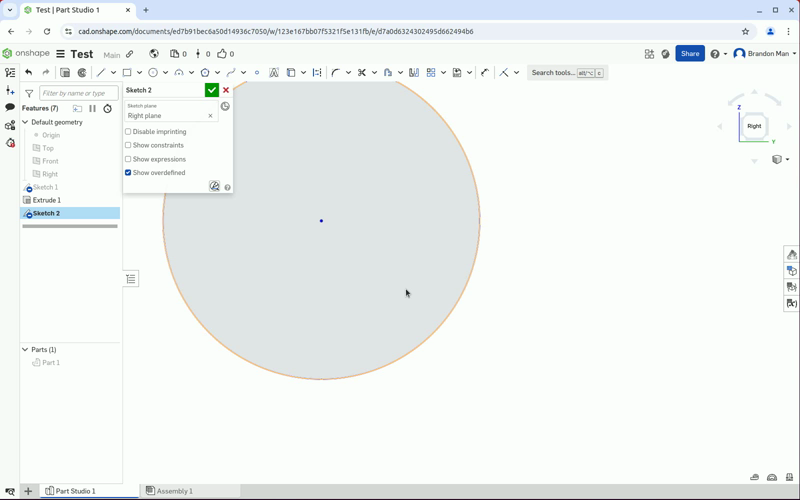
scroll(-6)
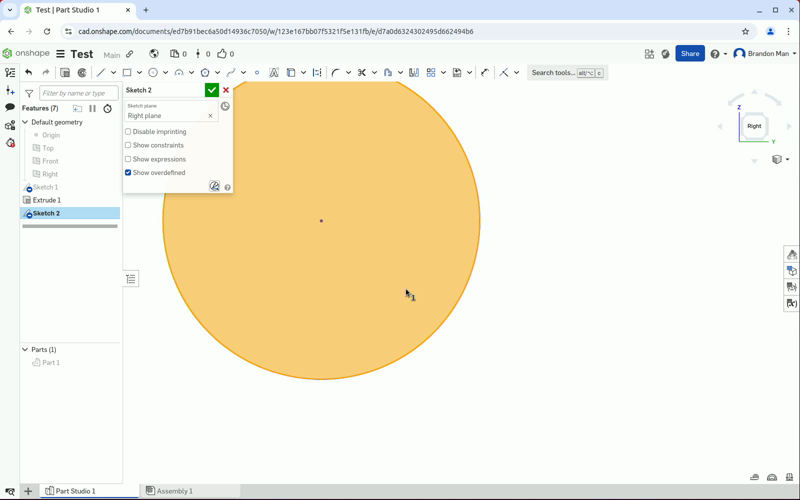
scroll(-6)
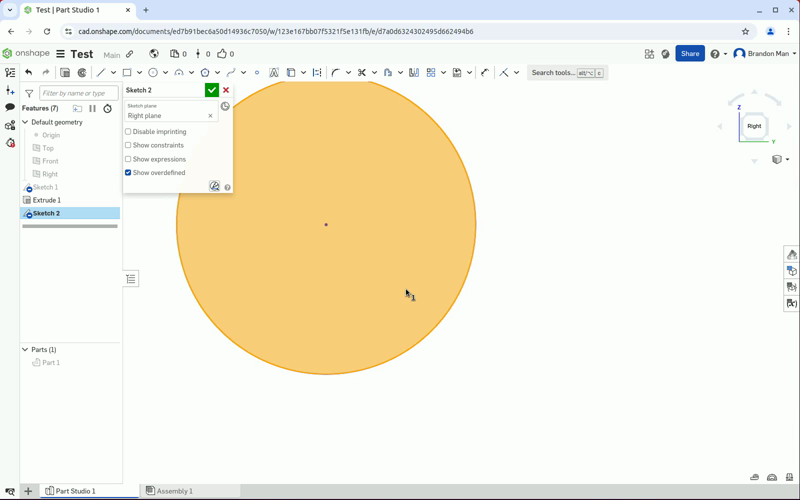
scroll(-6)
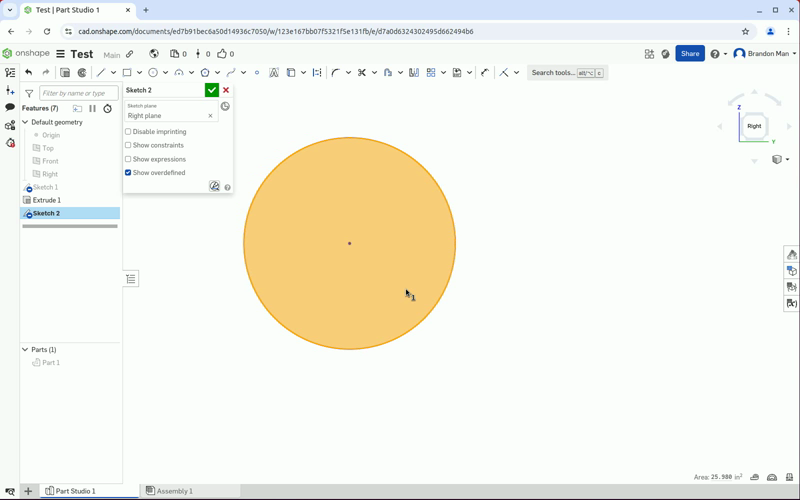
scroll(-6)
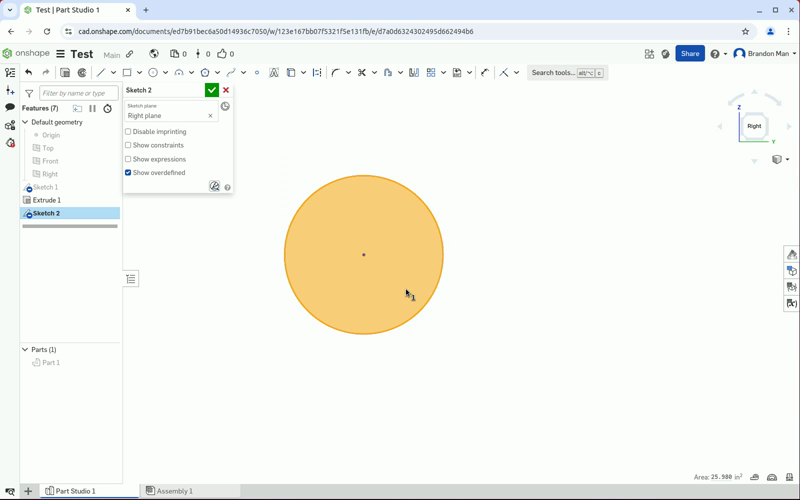
scroll(-6)
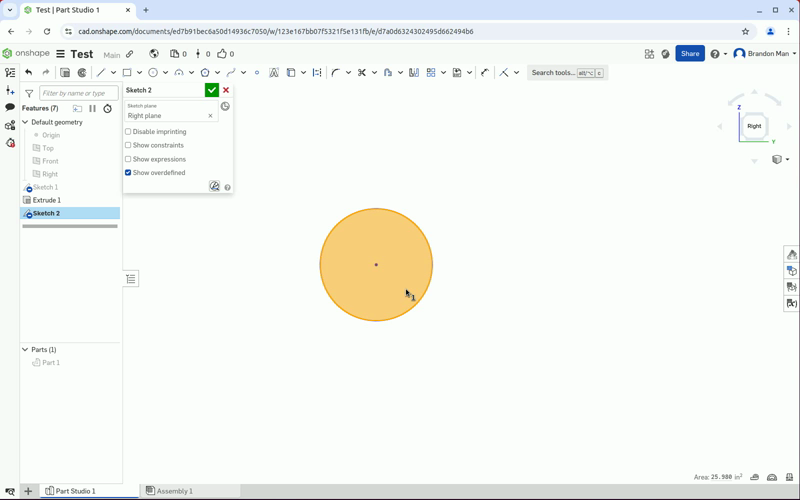
scroll(-6)
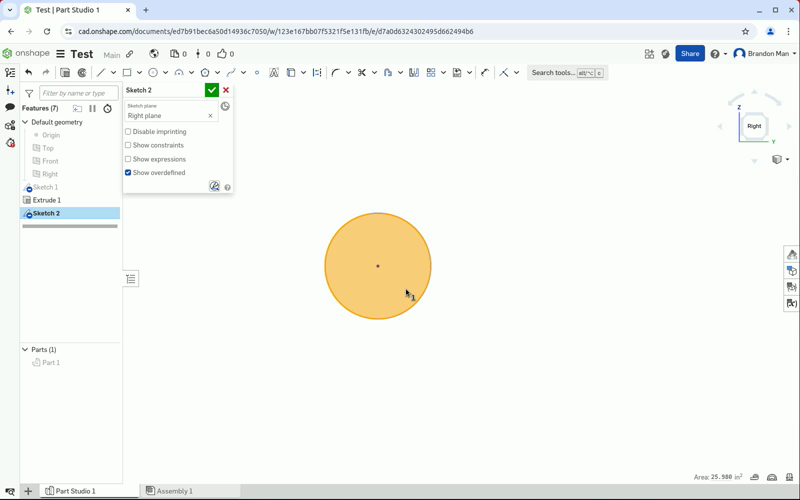
scroll(-6)
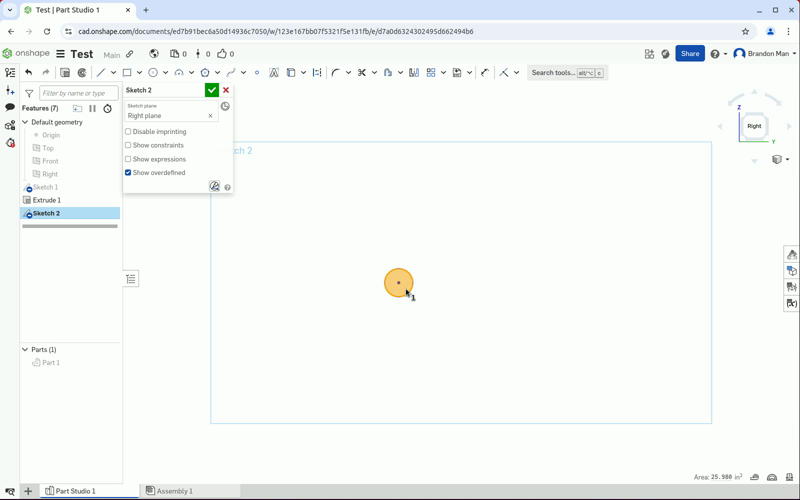
mouse_move(73, 352)
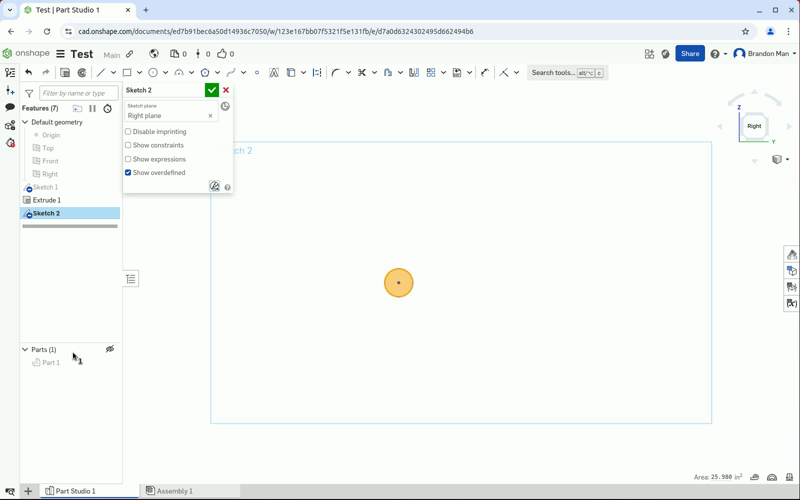
key(shift+y)
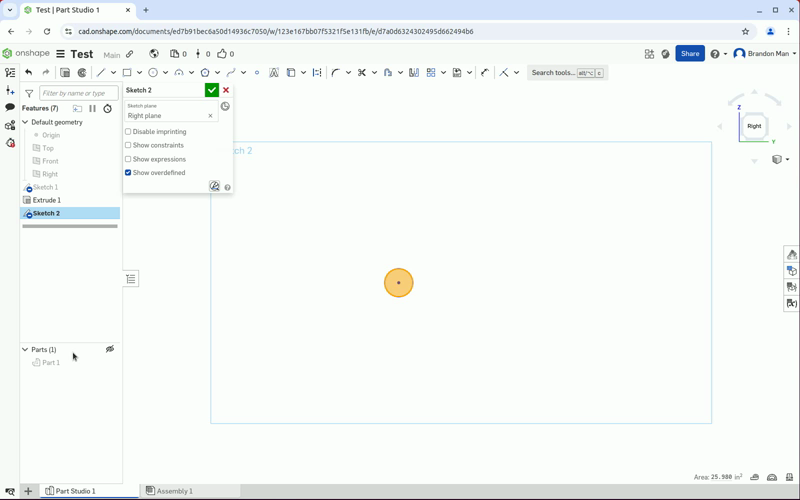
key(shift+e)
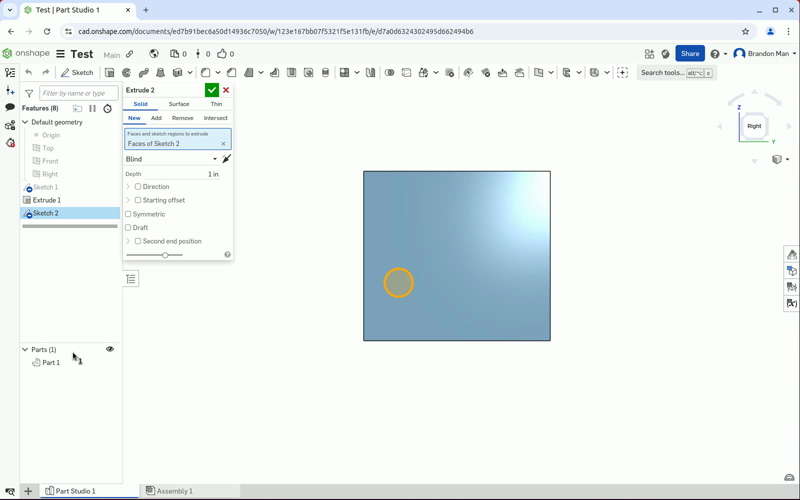
mouse_move(143, 106)
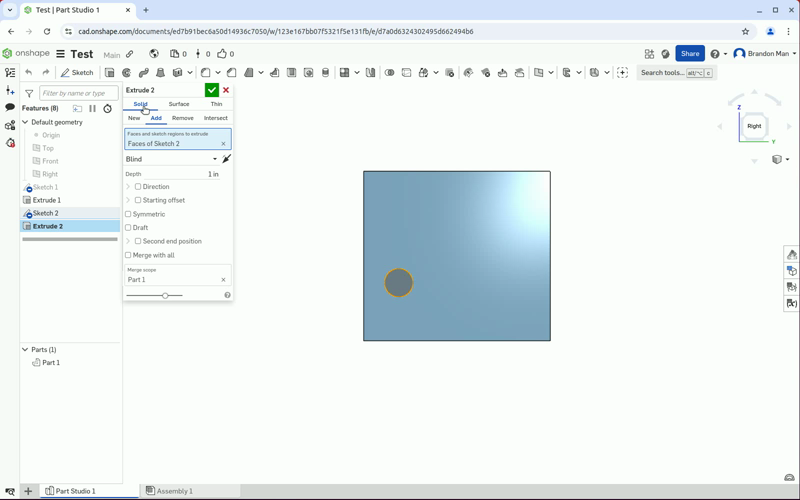
click(143, 106)
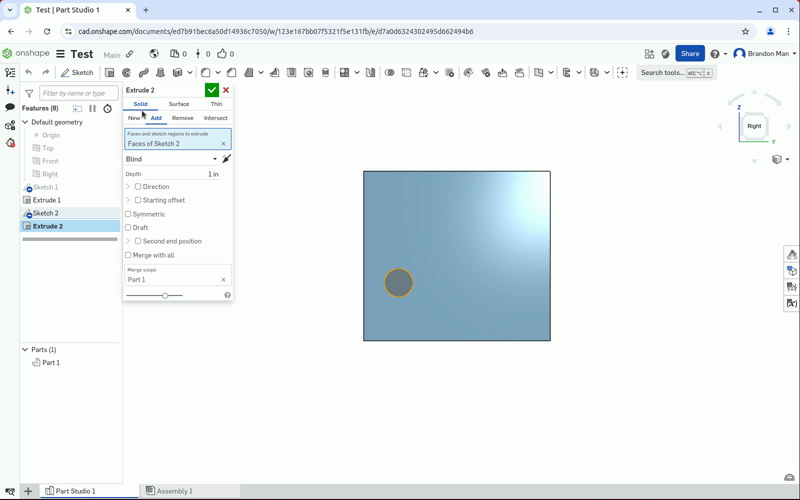
mouse_move(137, 120)
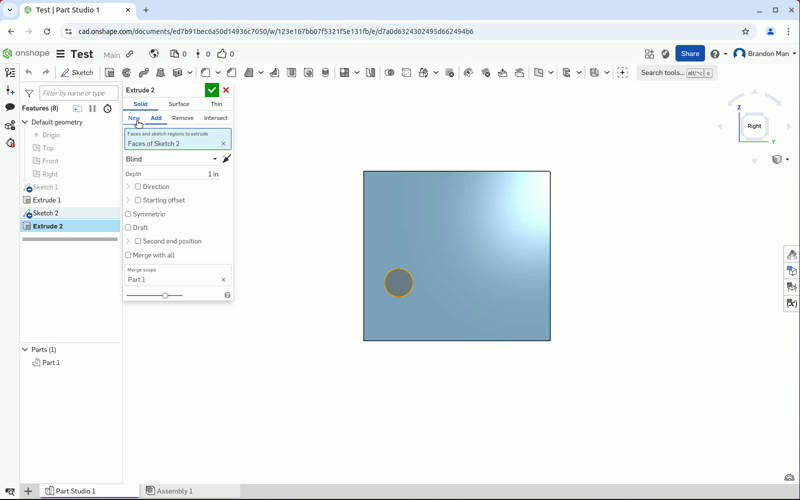
click(137, 120)
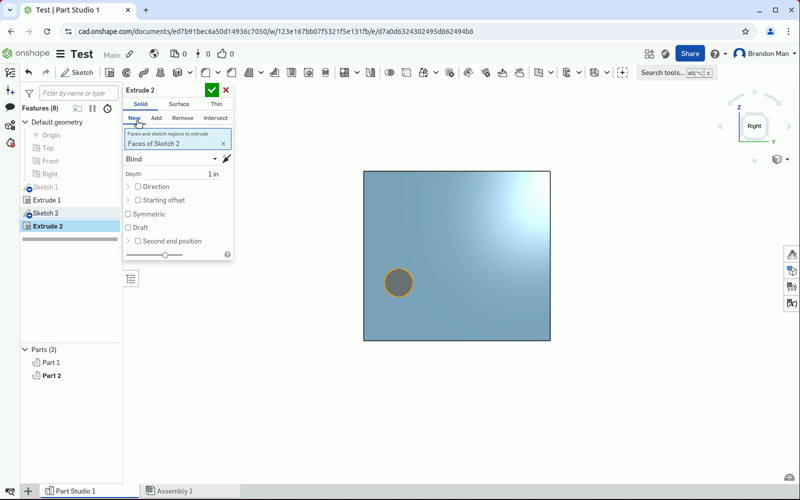
key(tab, 4)
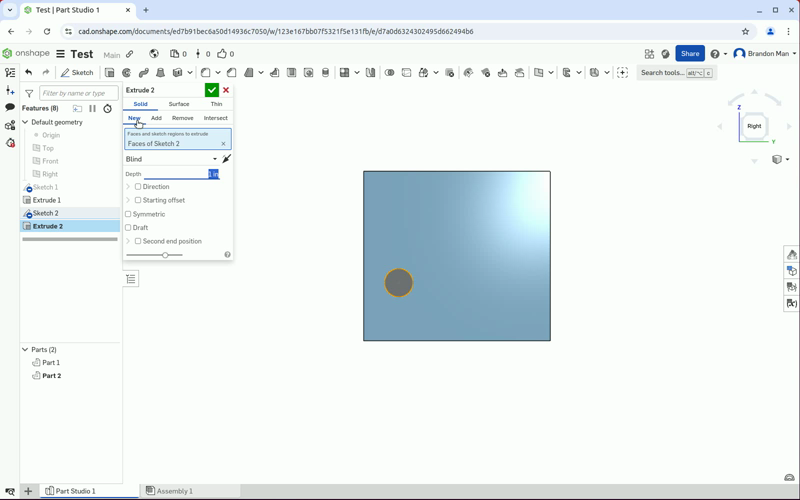
text(7.221)
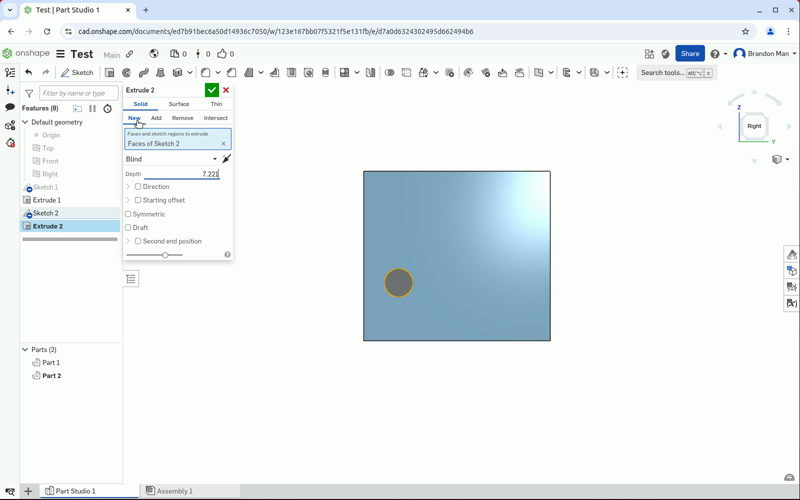
key(enter)
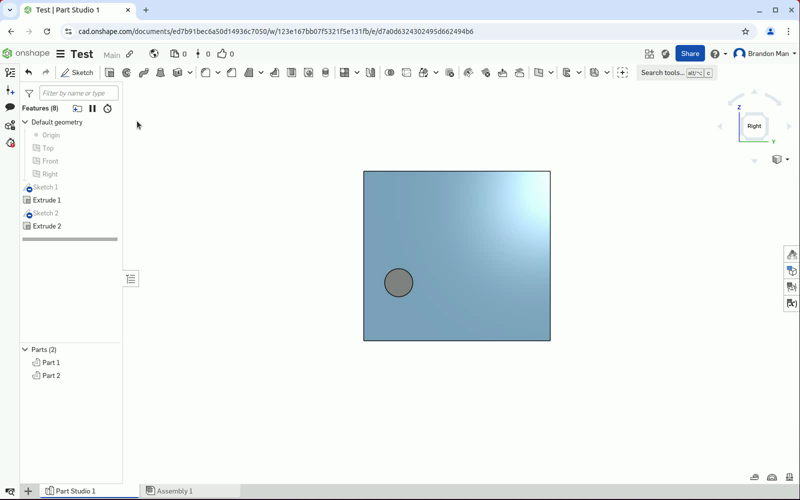
key(shift+h)
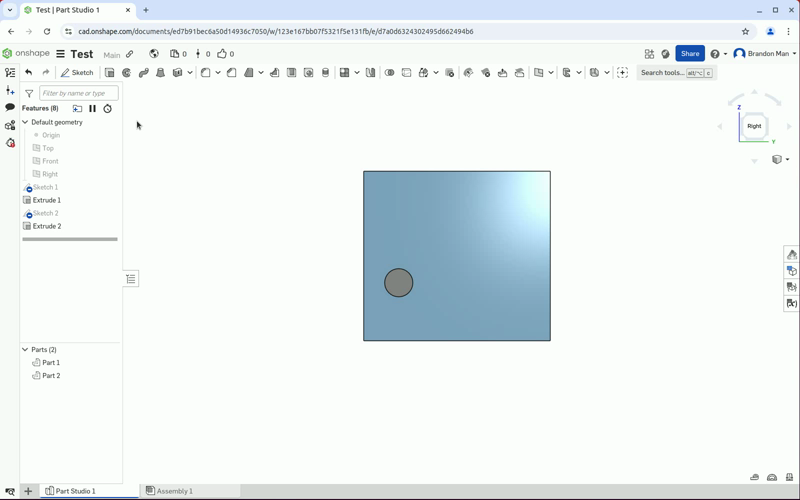
key(shift+h)
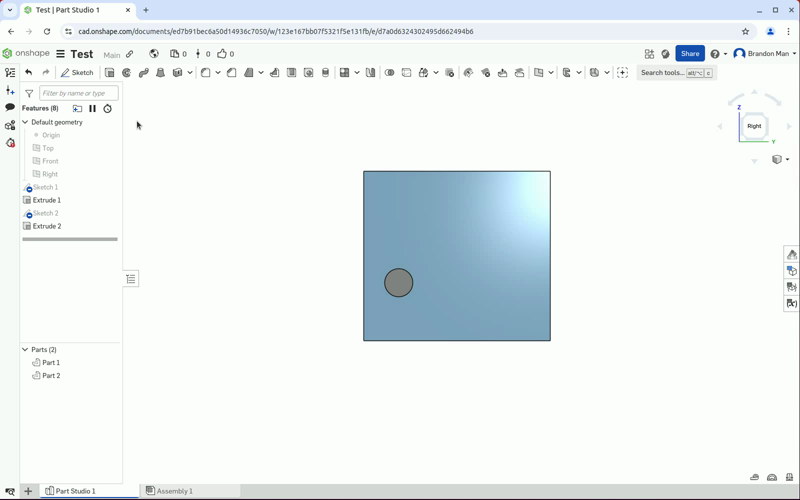
mouse_move(73, 189)
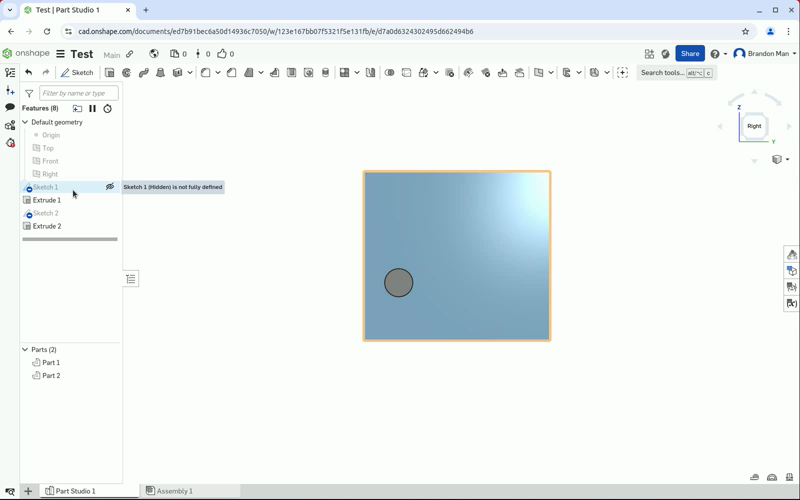
click(73, 189)
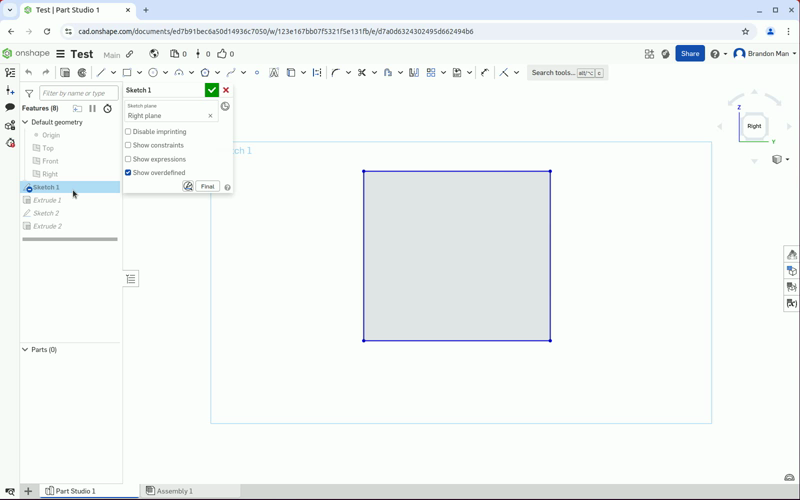
mouse_move(229, 92)
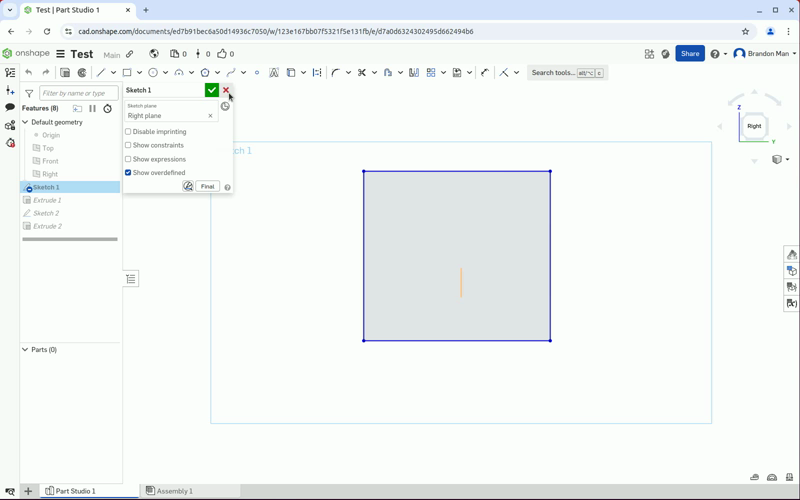
click(229, 92)
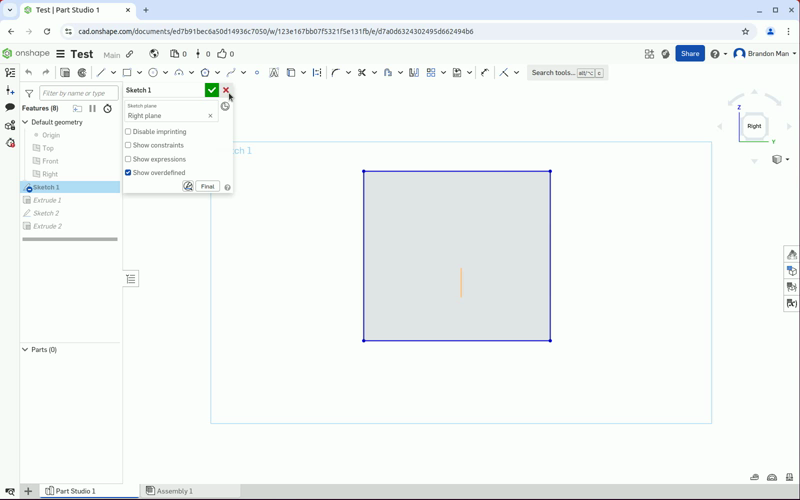
key(shift+s)
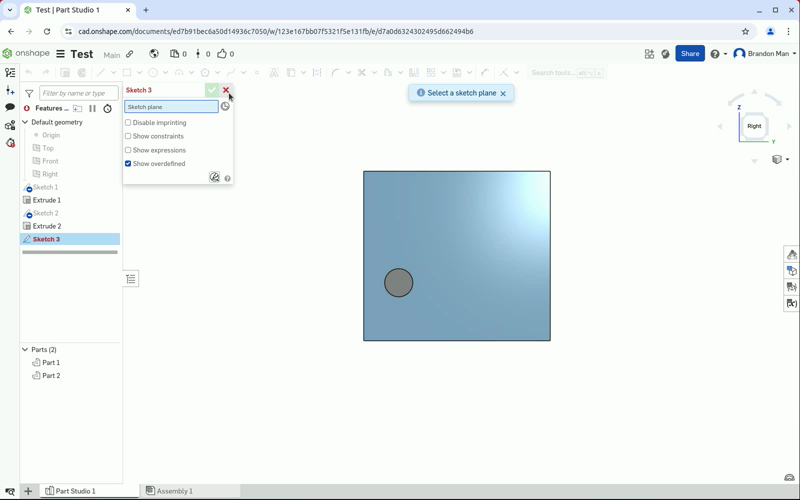
mouse_move(73, 176)
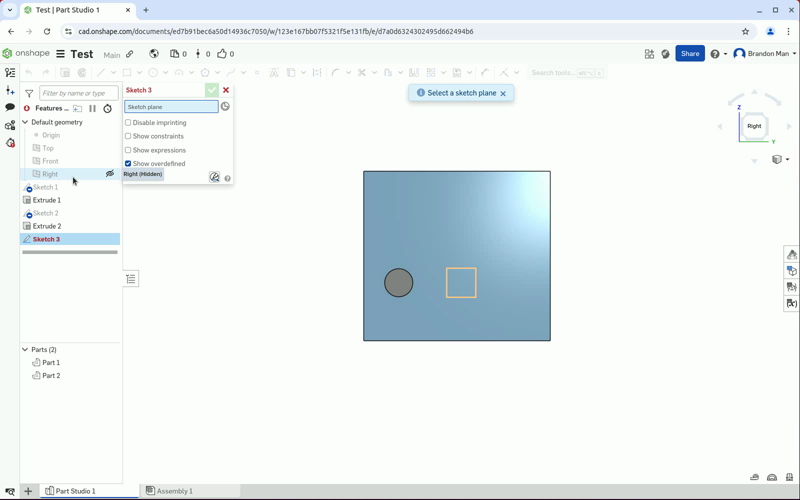
click(73, 176)
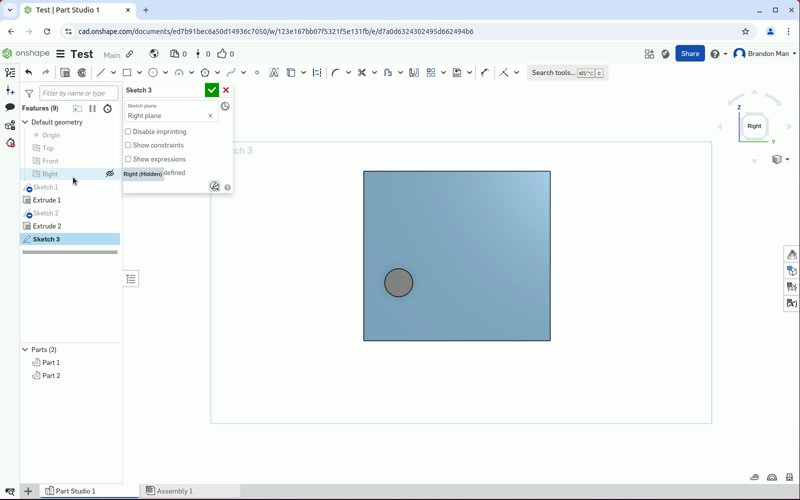
mouse_move(73, 352)
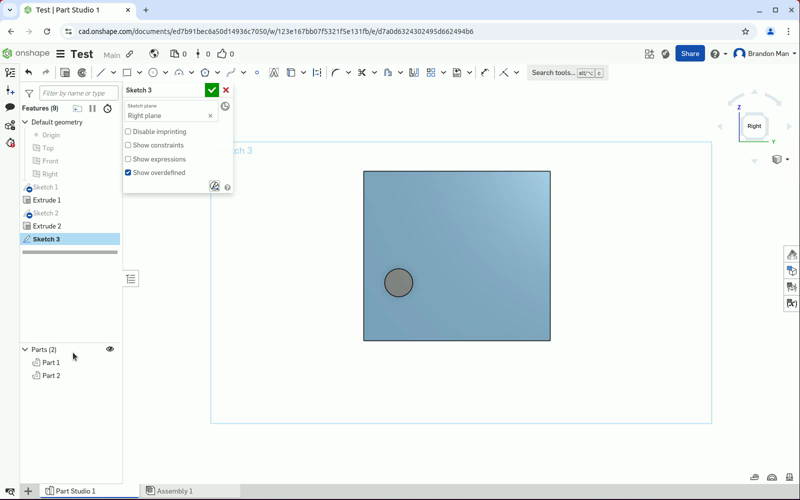
key(y)
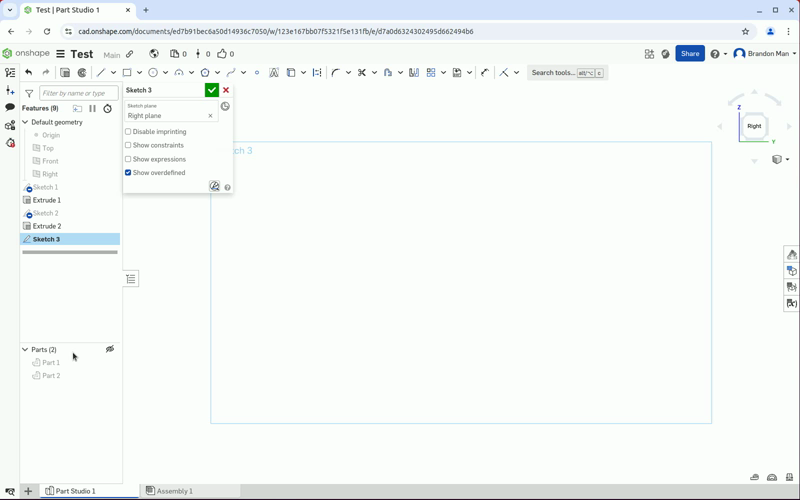
key(c)
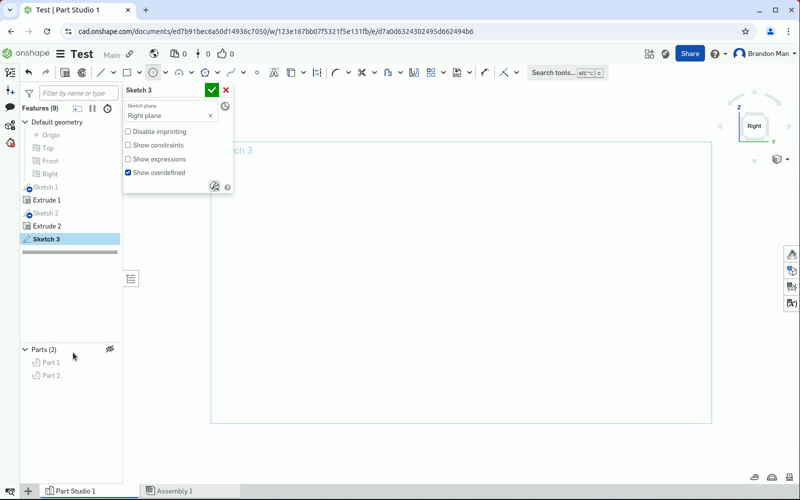
key_down(shift)
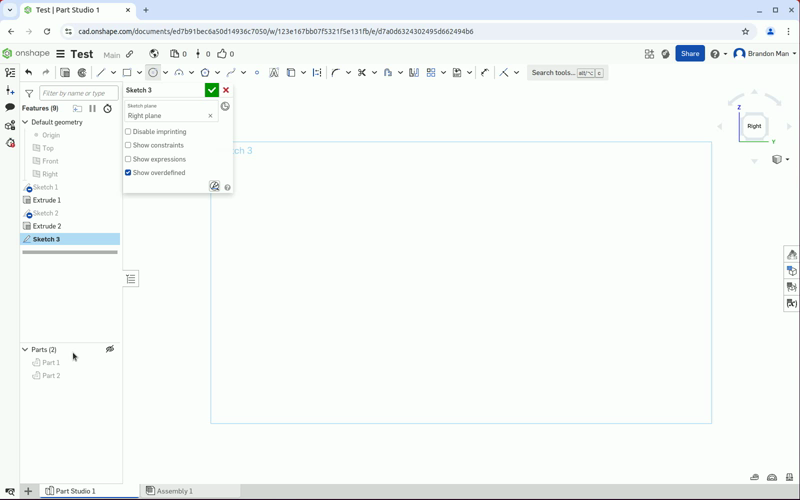
mouse_move(508, 240)
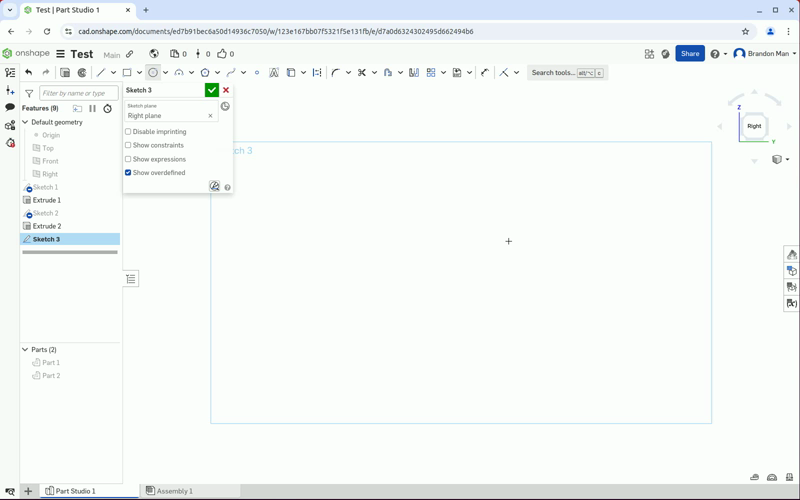
click(508, 240)
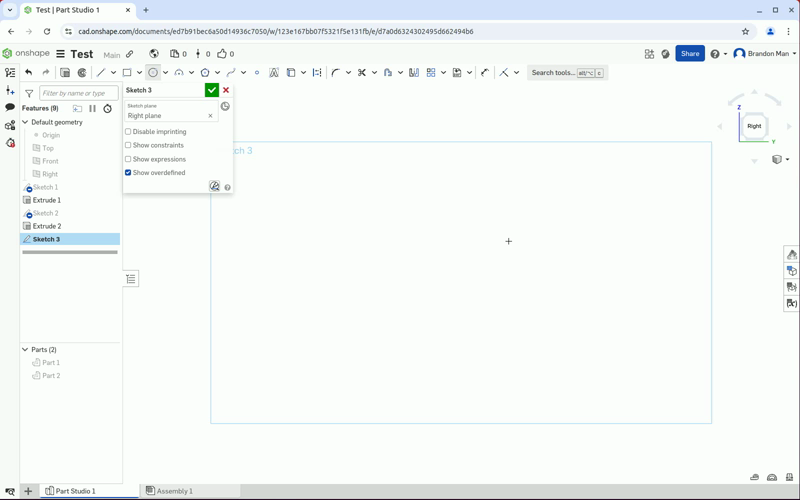
key_up(shift)
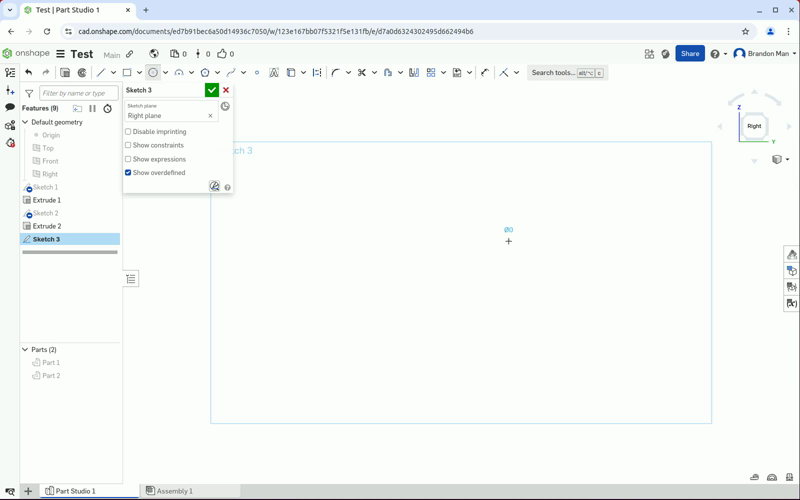
mouse_move(522, 240)
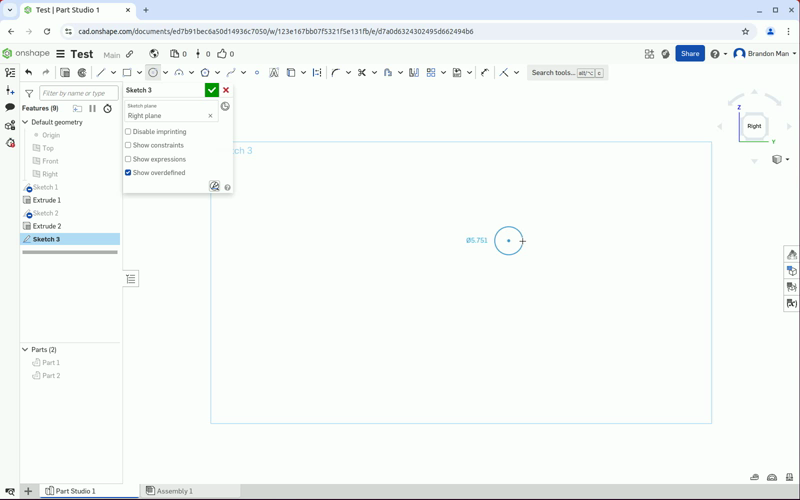
click(522, 240)
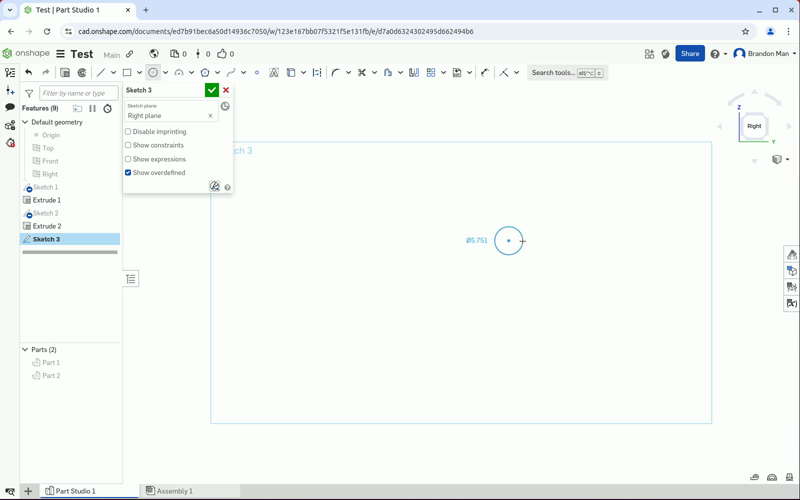
key(esc)
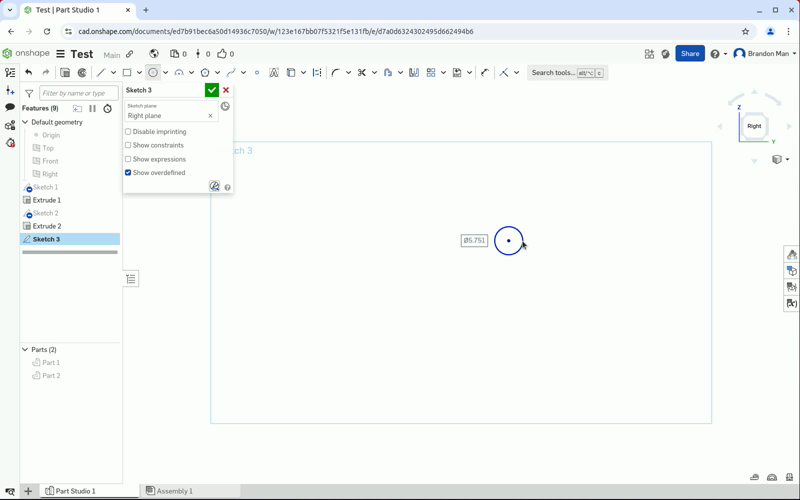
mouse_move(506, 228)
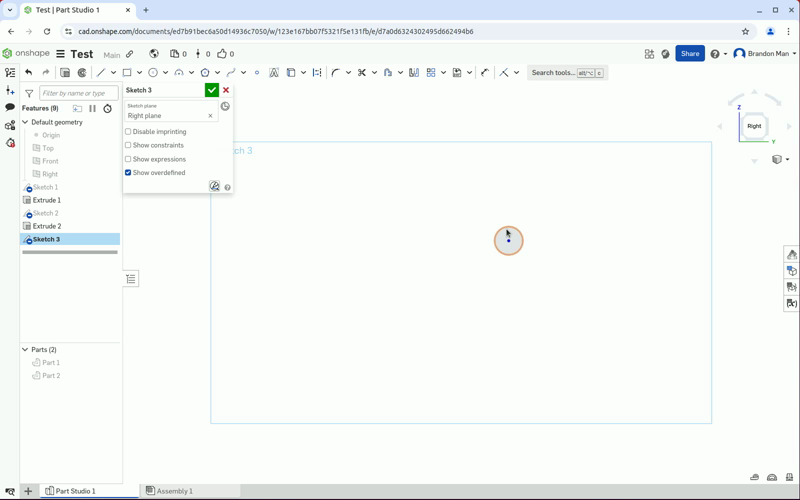
scroll(6)
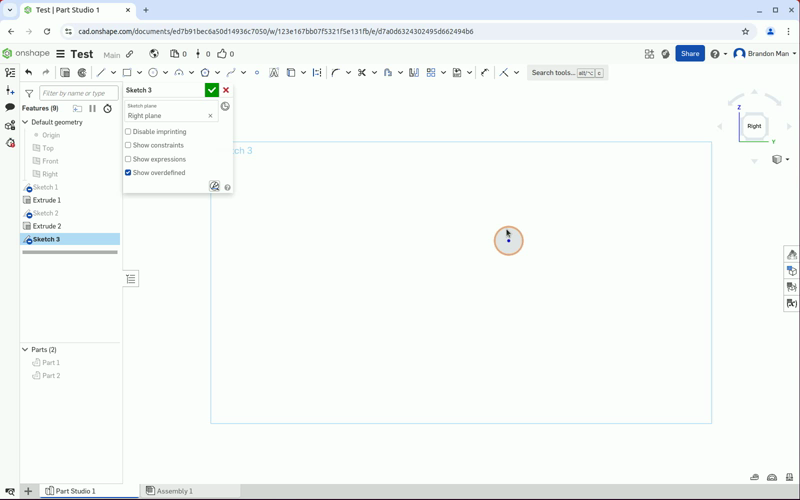
scroll(6)
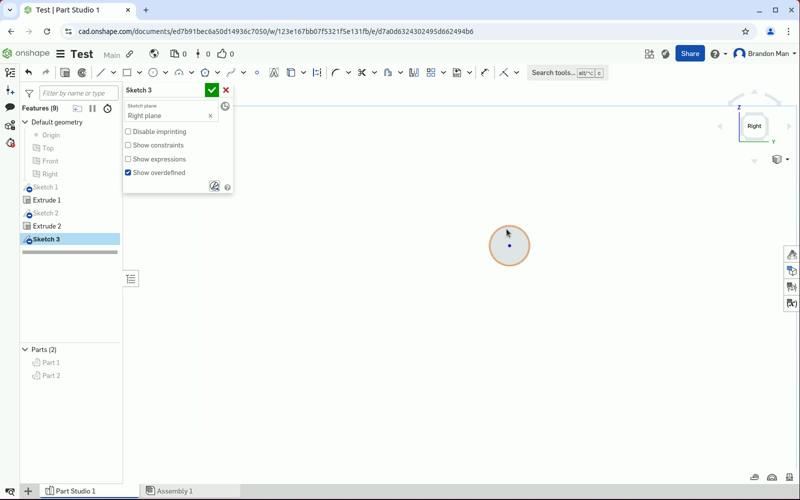
scroll(6)
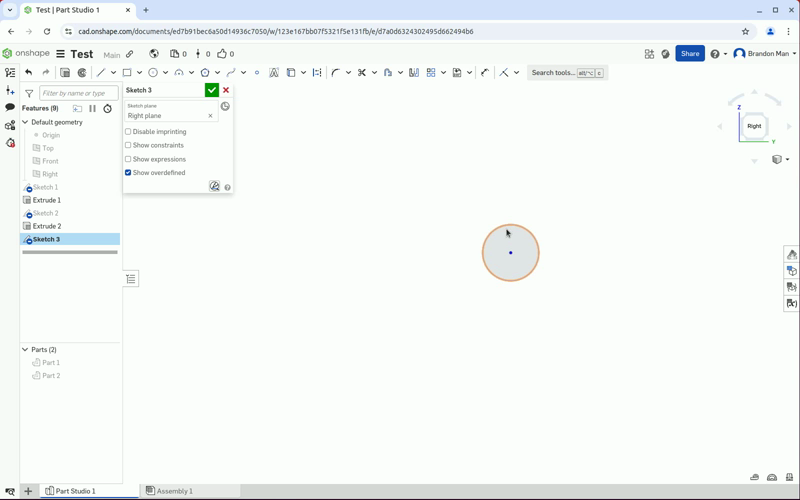
scroll(6)
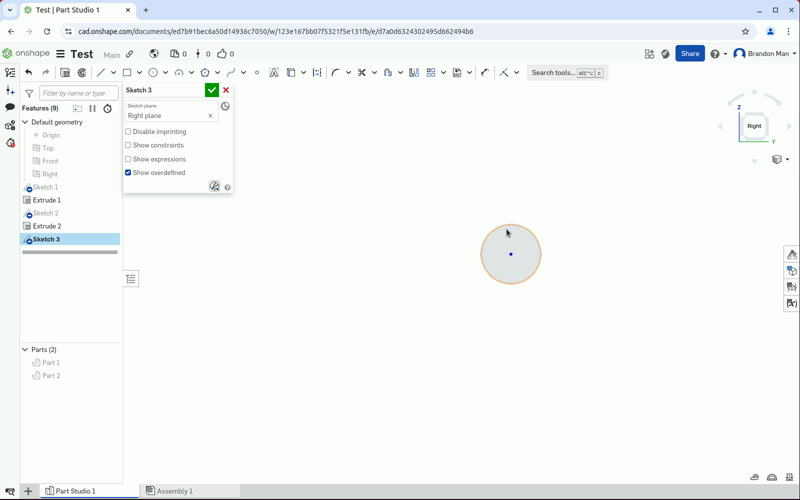
scroll(6)
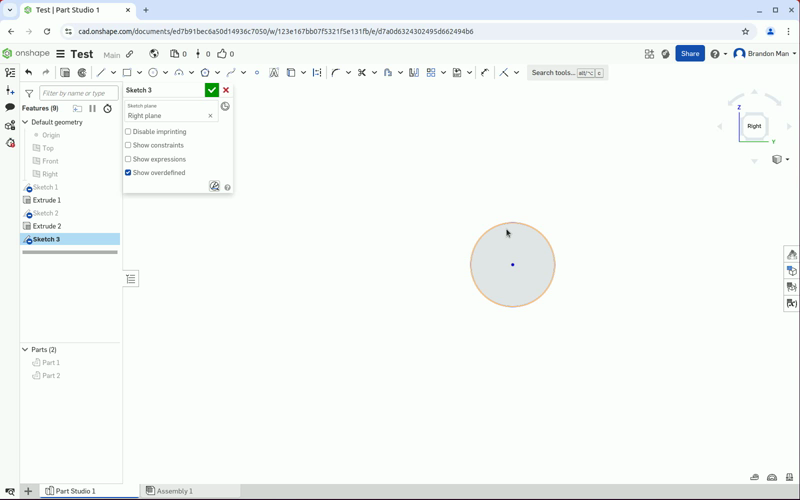
scroll(6)
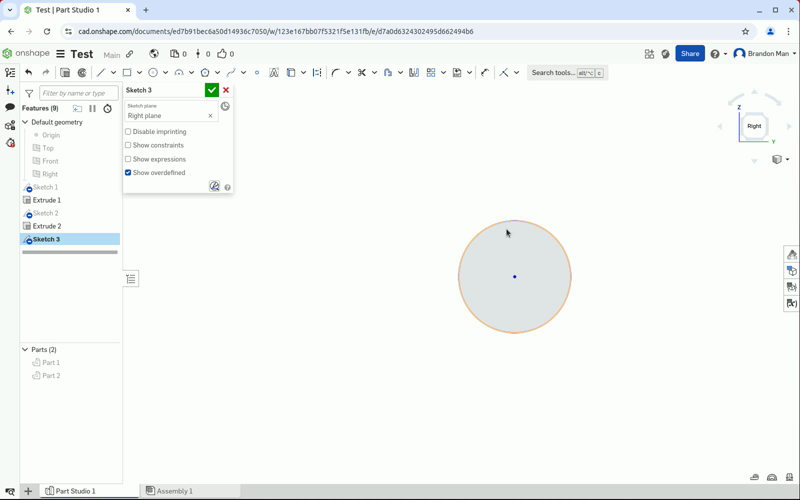
scroll(6)
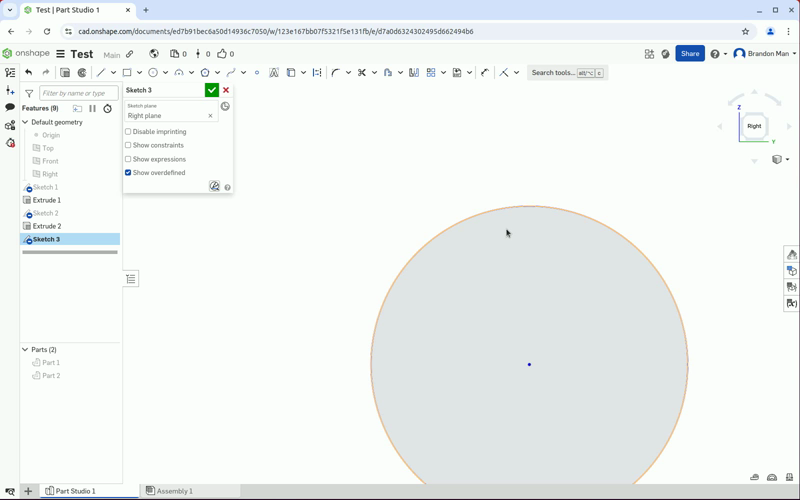
click(506, 228)
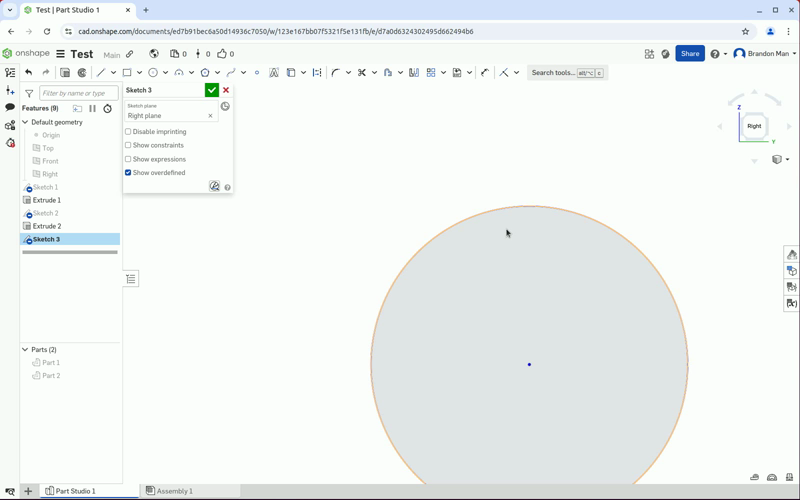
scroll(-6)
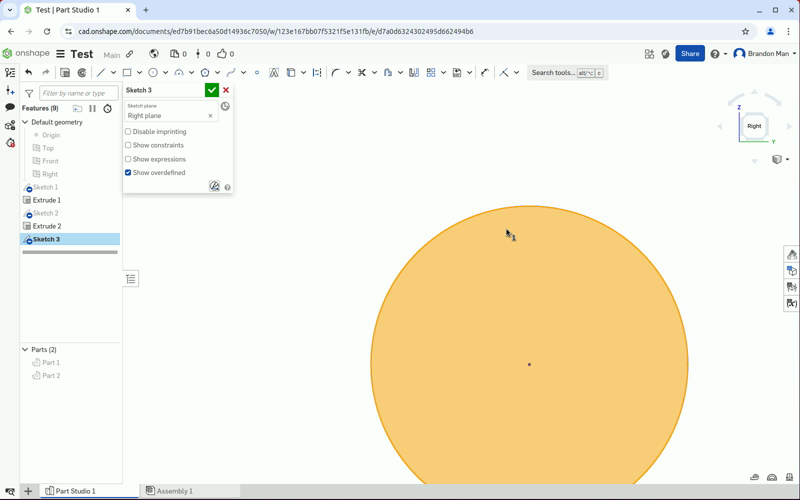
scroll(-6)
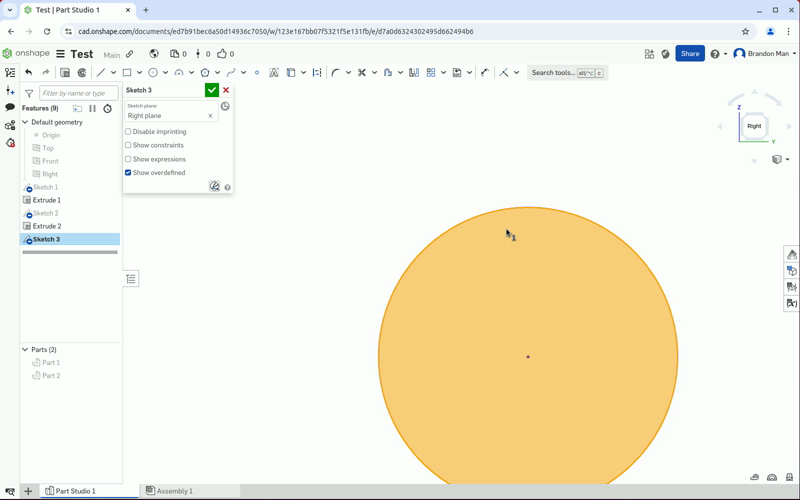
scroll(-6)
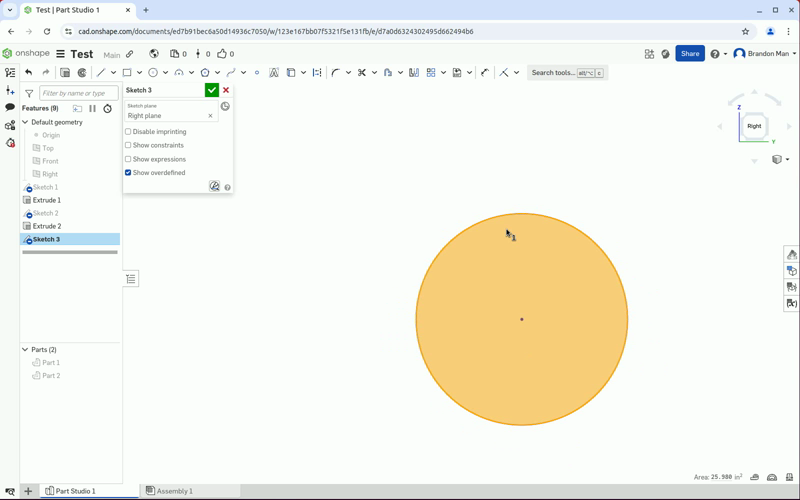
scroll(-6)
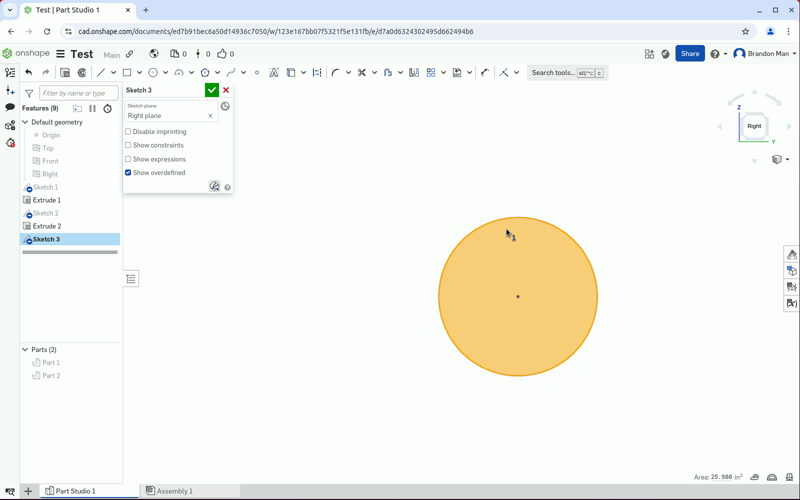
scroll(-6)
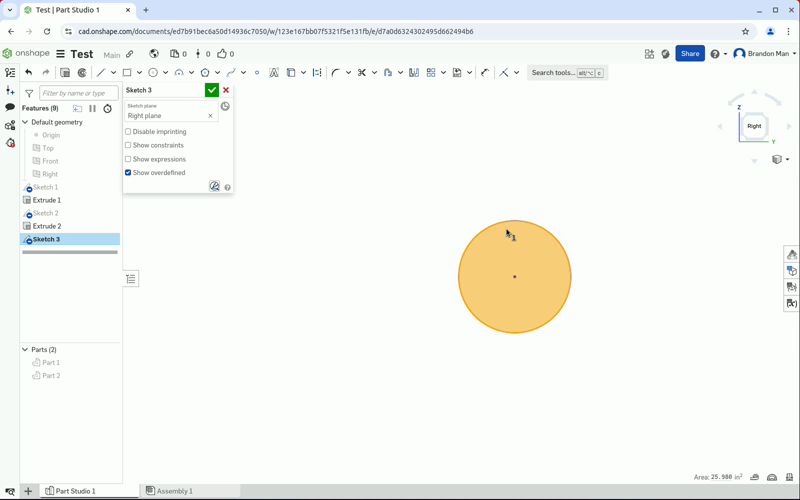
scroll(-6)
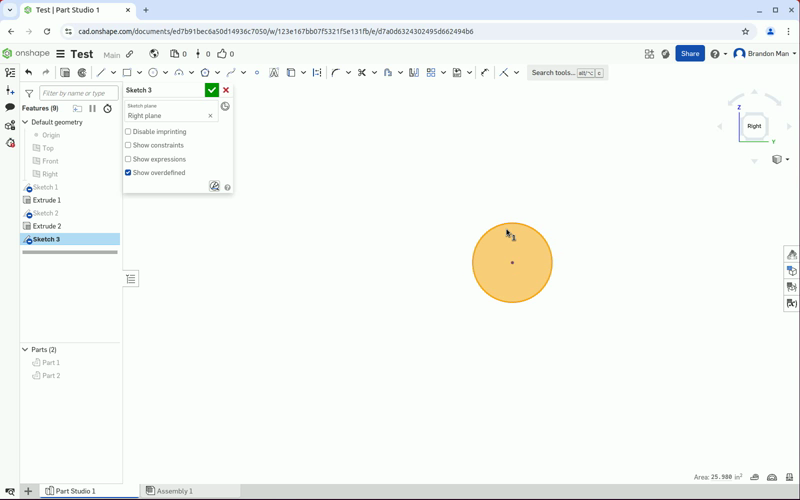
scroll(-6)
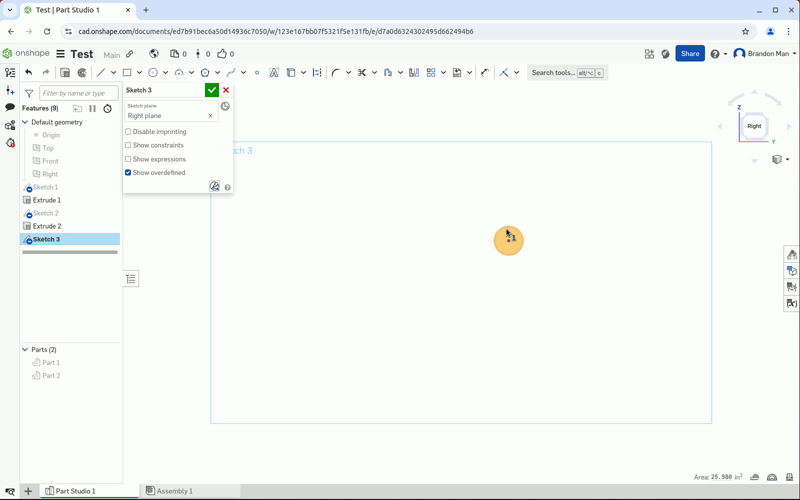
mouse_move(73, 352)
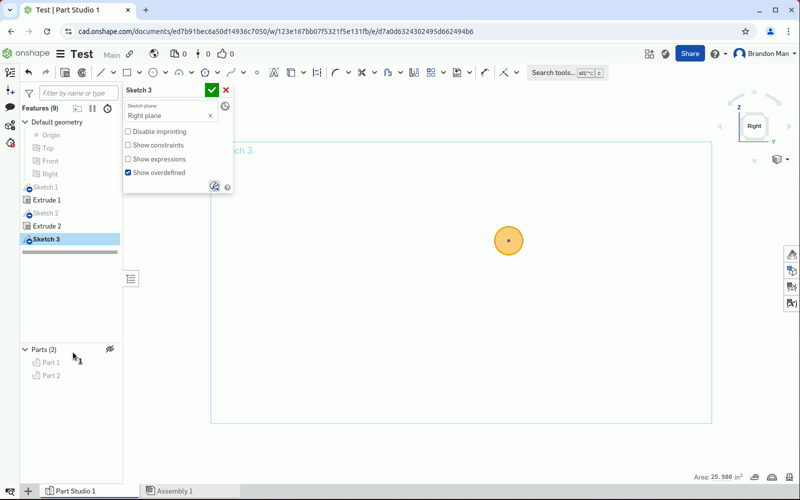
key(shift+y)
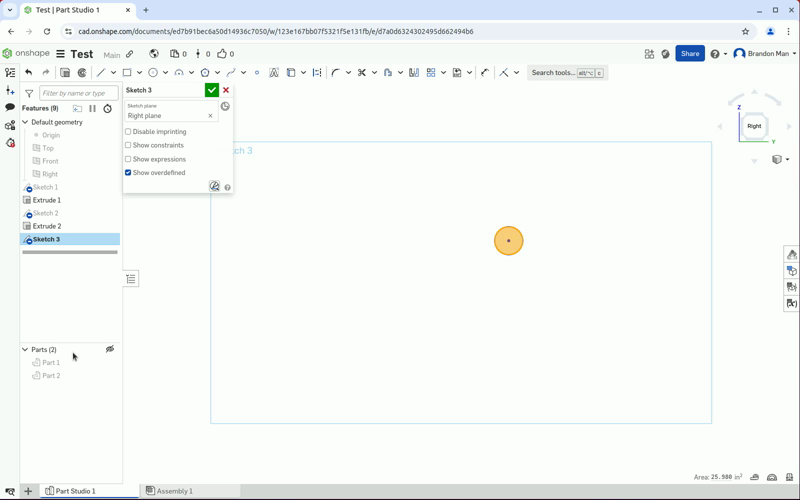
key(shift+e)
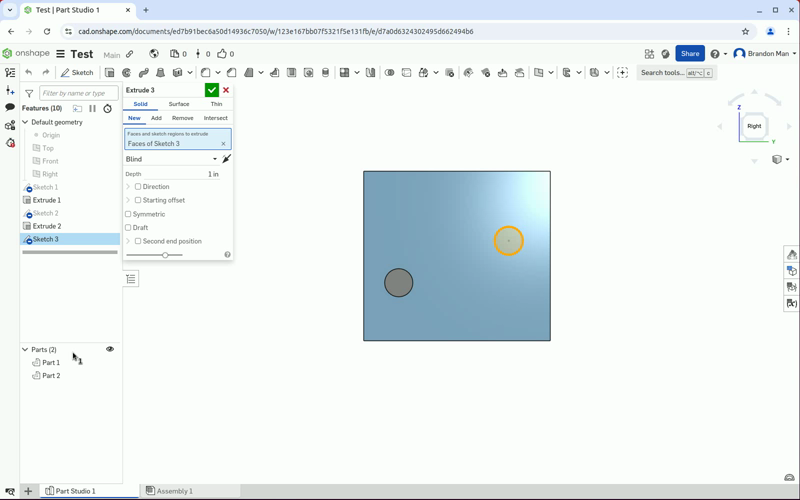
mouse_move(143, 106)
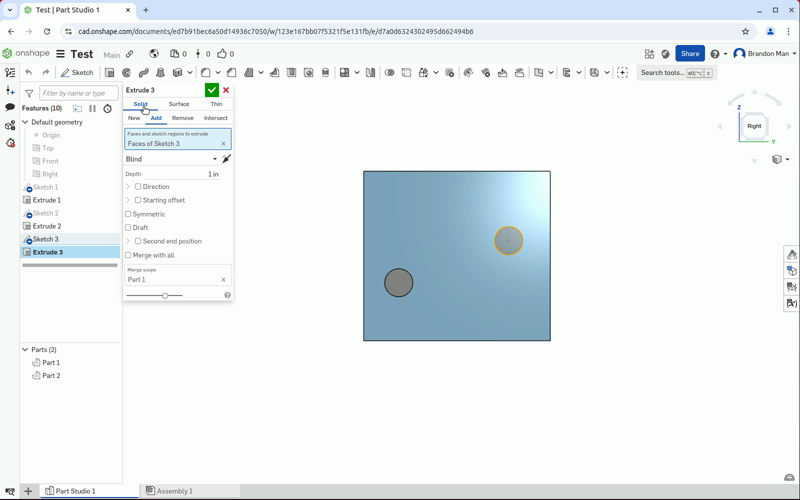
click(143, 106)
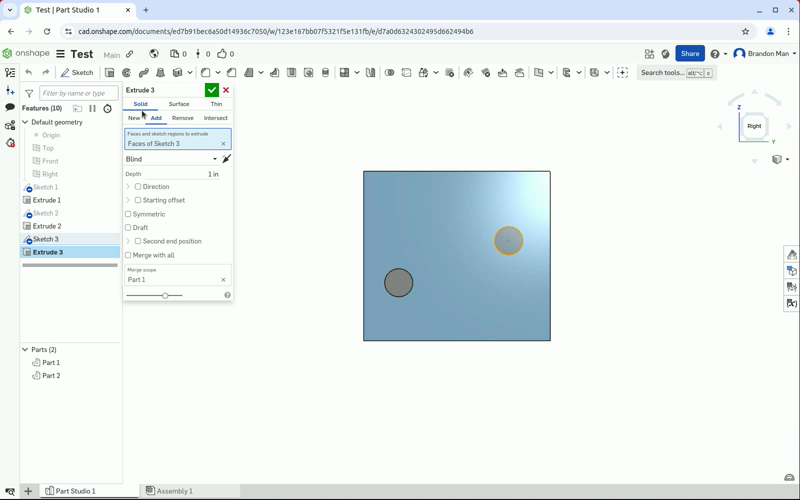
mouse_move(137, 120)
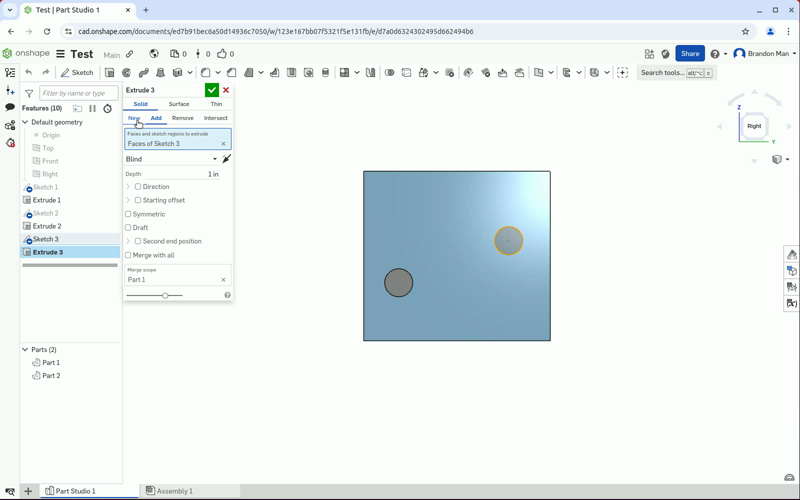
click(137, 120)
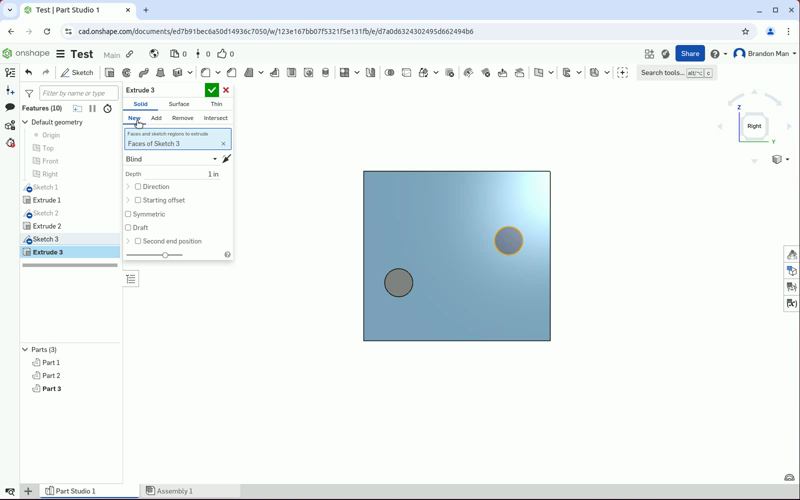
key(tab, 4)
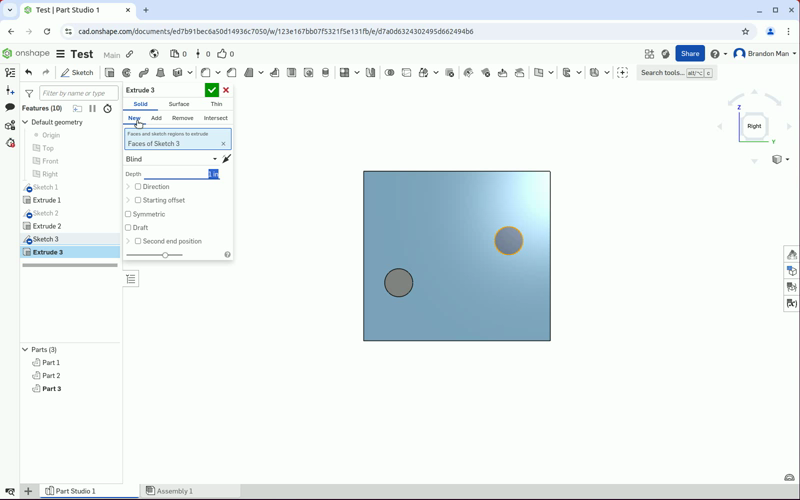
text(7.221)
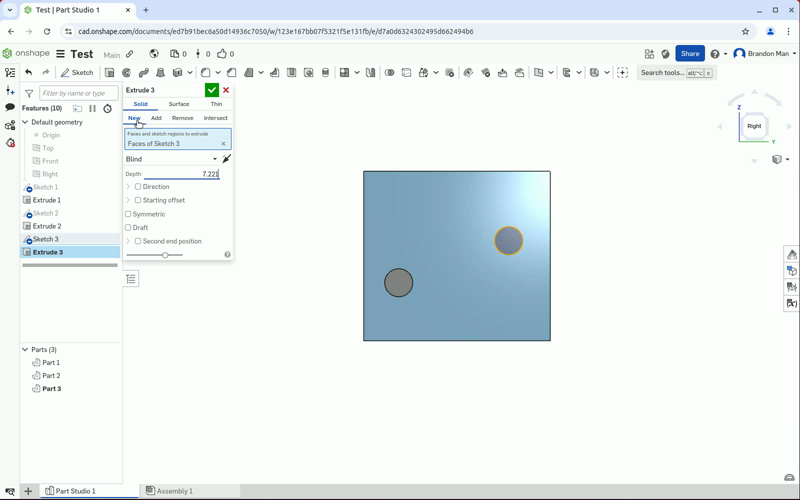
key(enter)
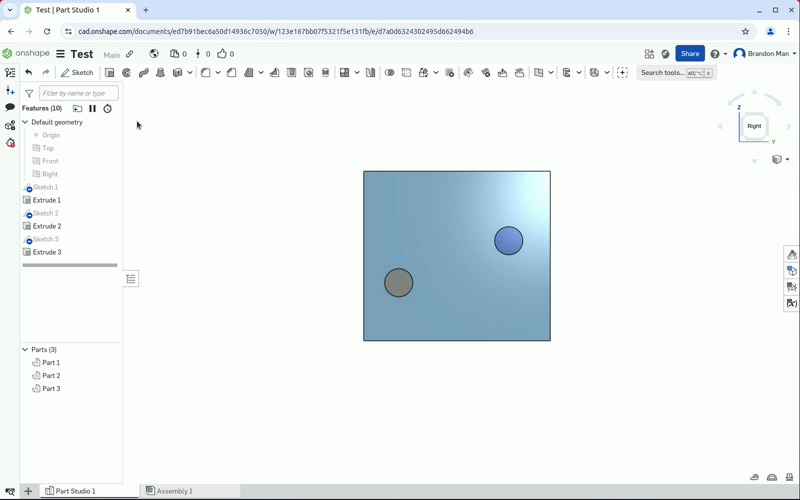
key(shift+h)
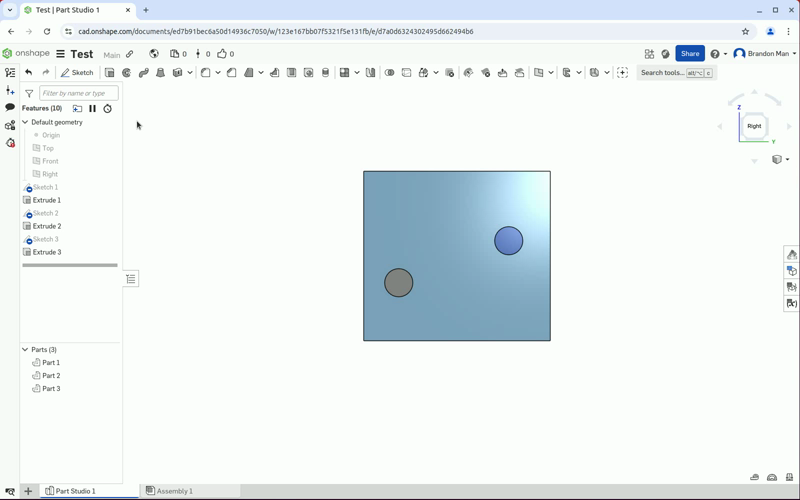
key(shift+h)
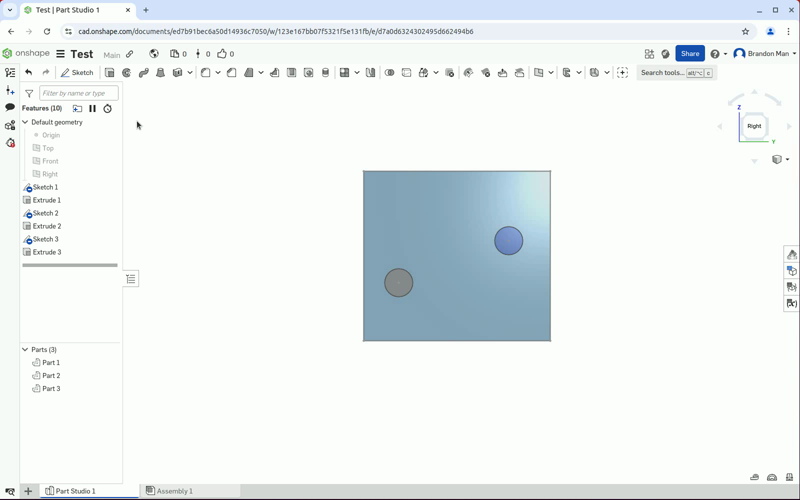
key(shift+7)
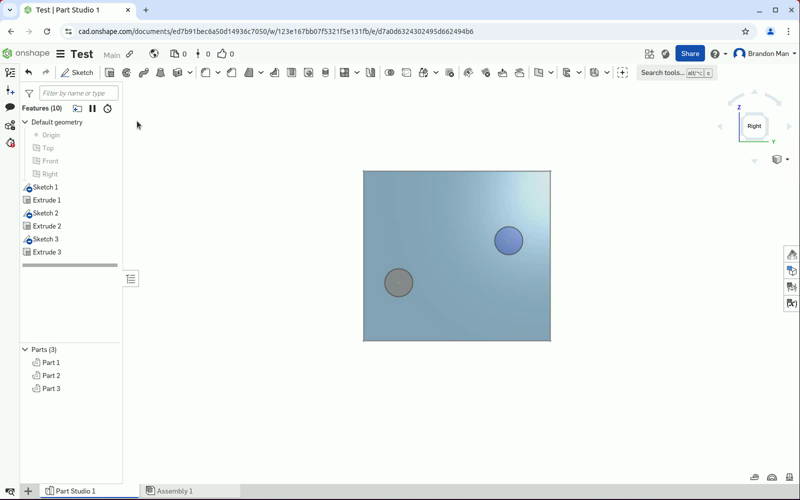
key(right, 2)
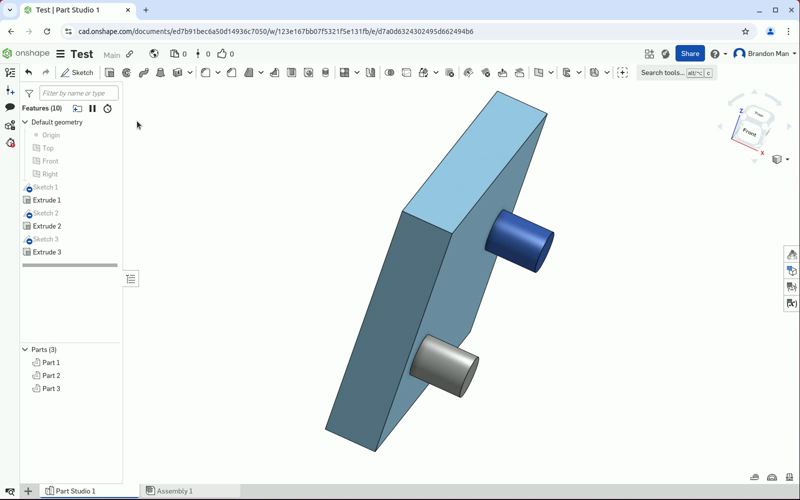
key(down, 2)
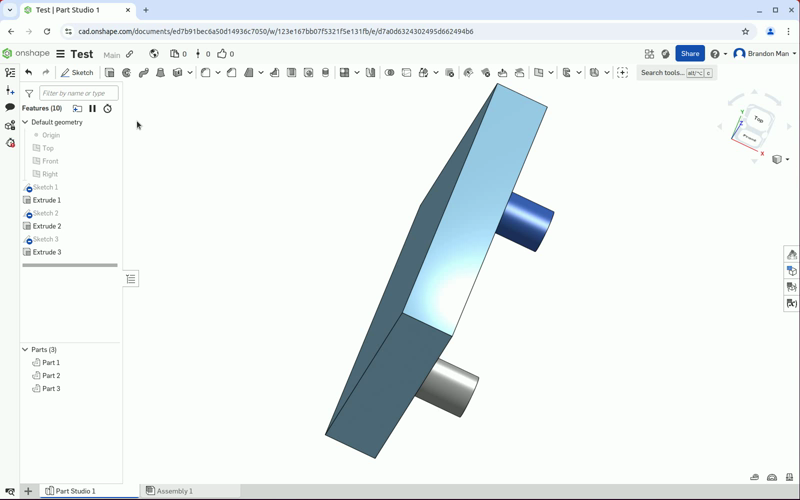
key(up, 2)
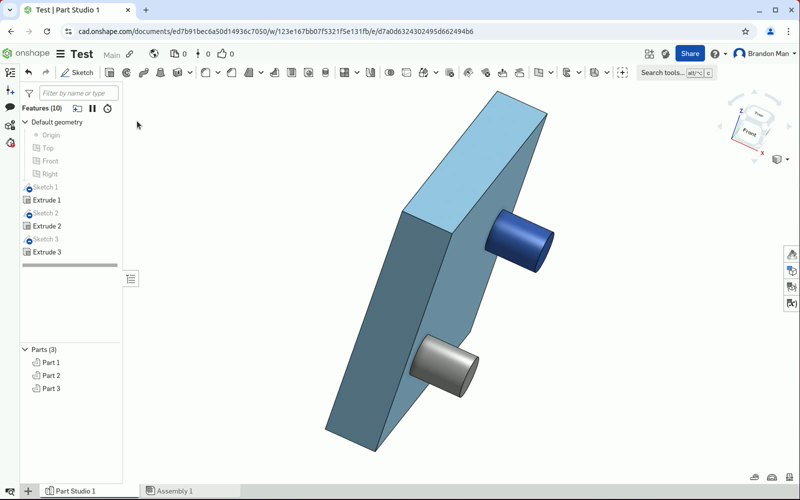
key(left, 2)
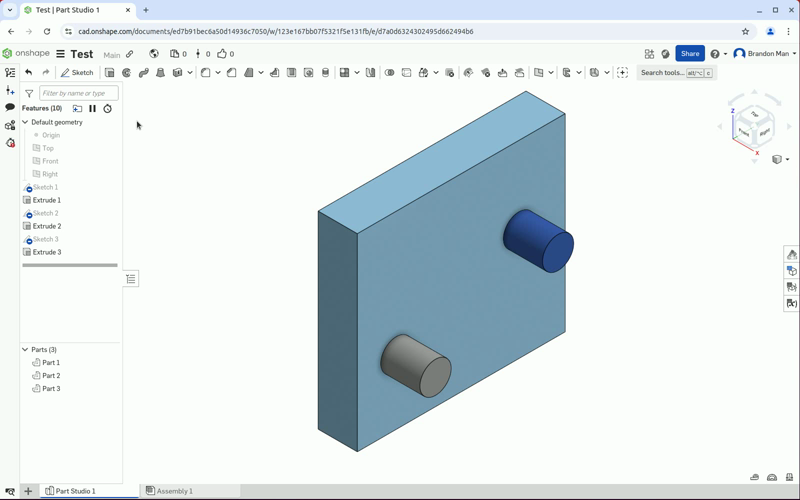
mouse_move(73, 189)
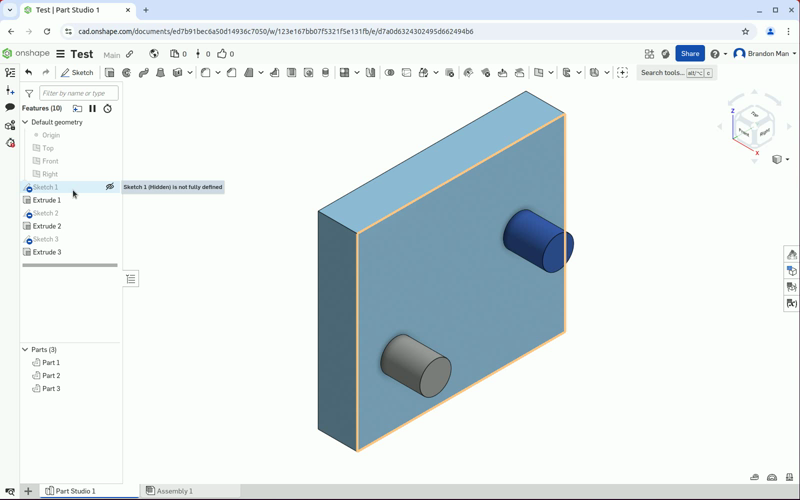
click(73, 189)